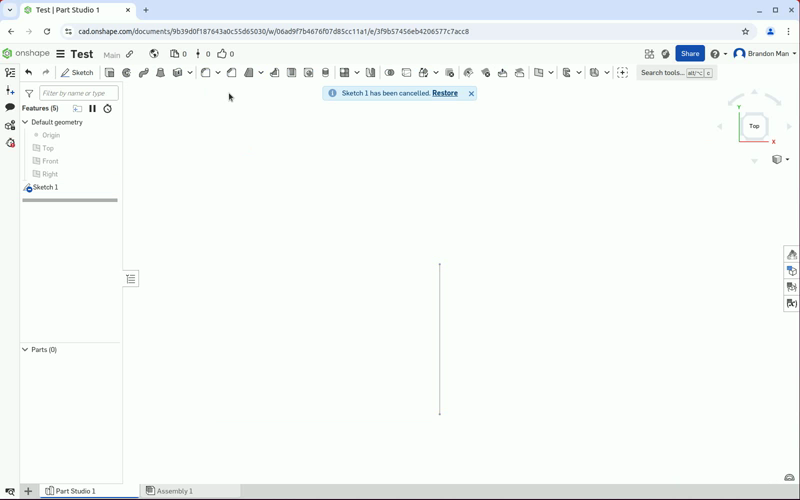
key(shift+h)
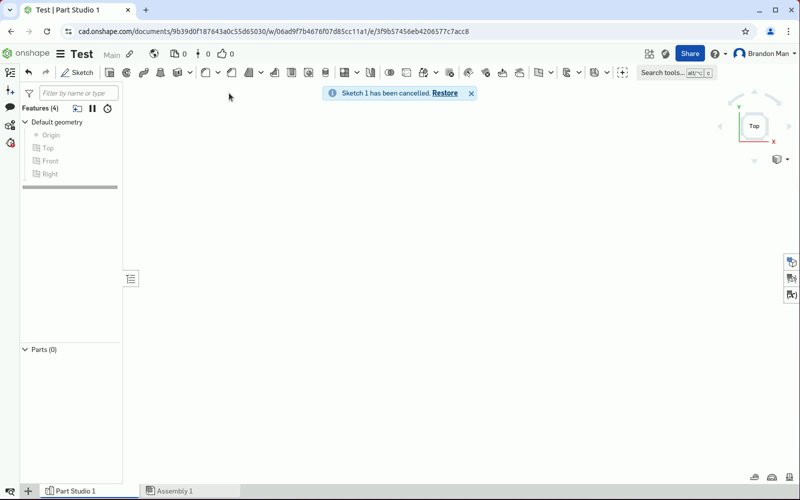
mouse_move(73, 352)
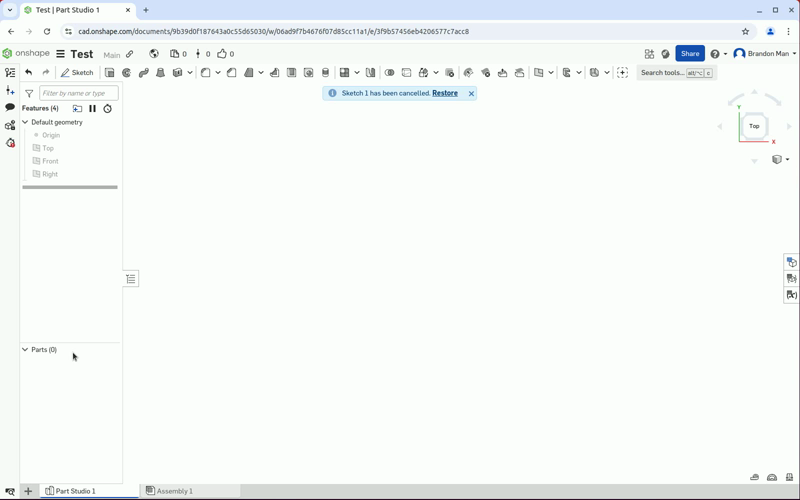
key(y)
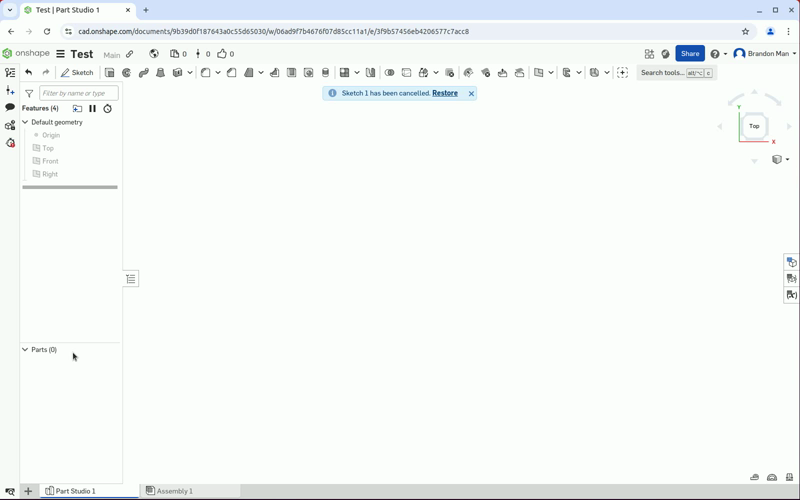
key(shift+p)
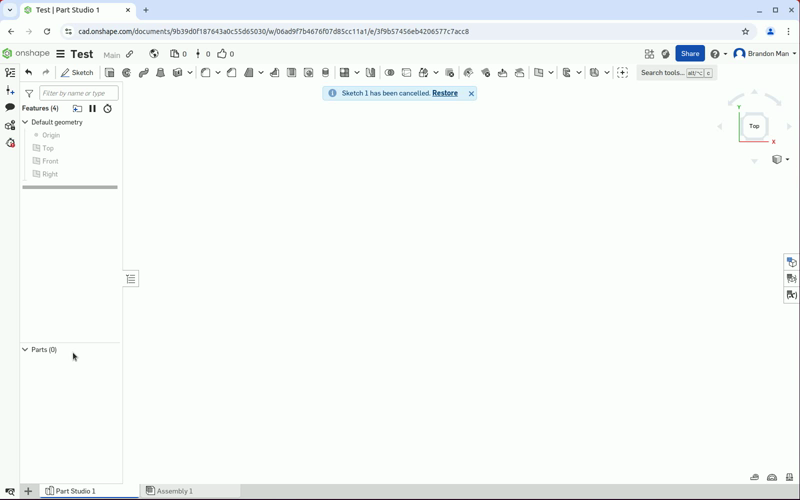
key(space)
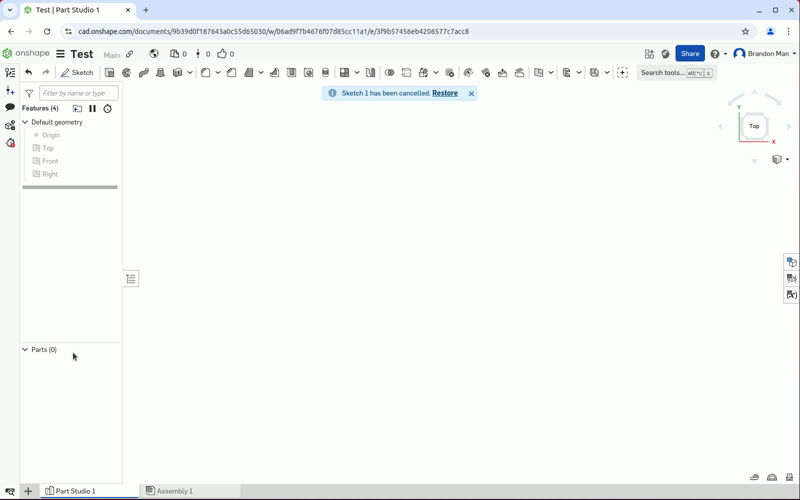
key_down(shift)
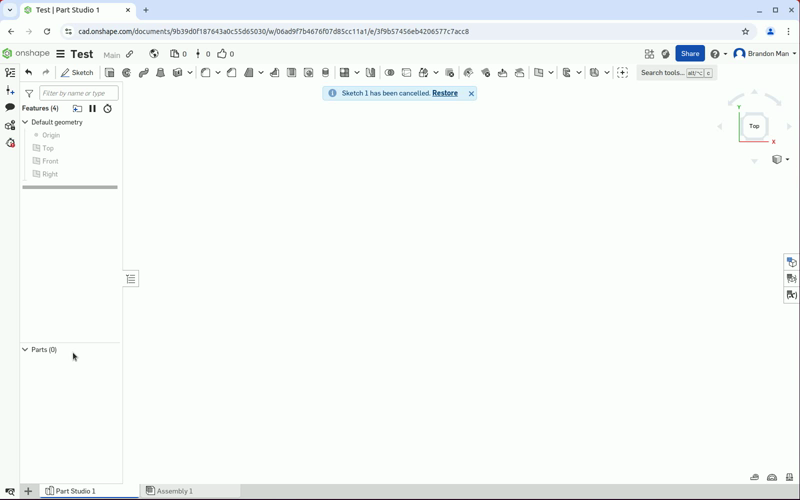
key(up)
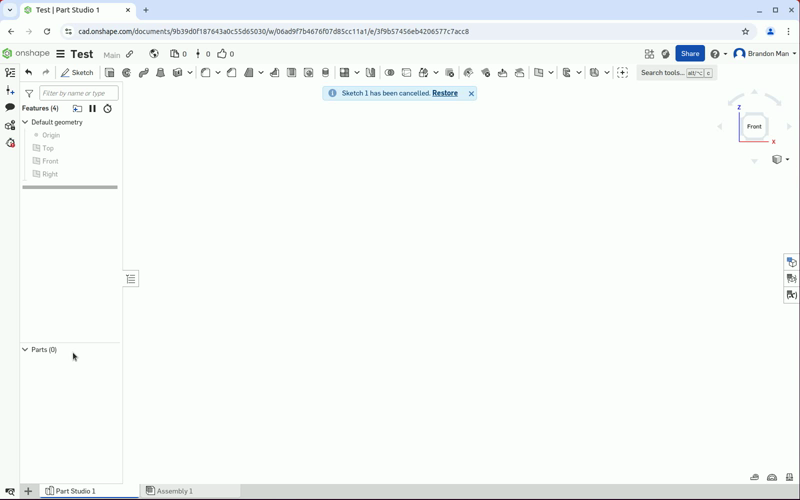
key_up(shift)
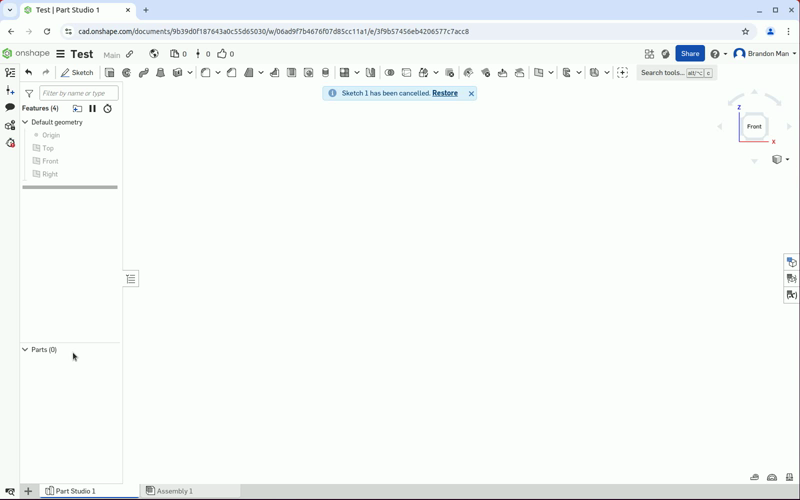
mouse_move(73, 352)
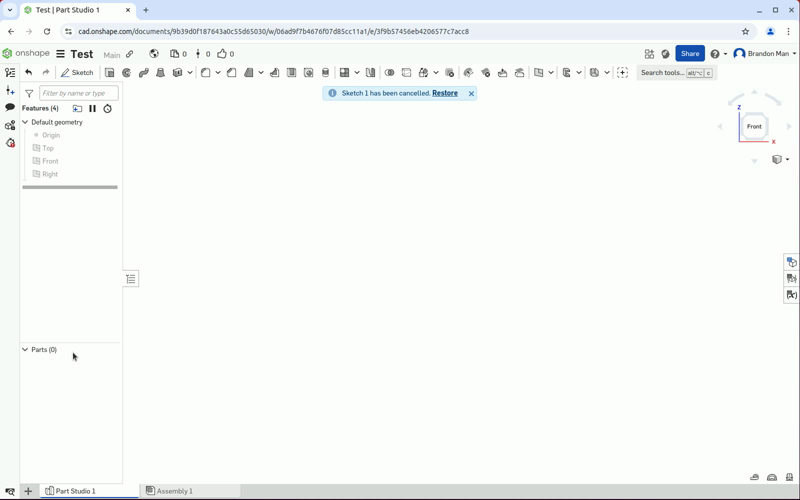
key(shift+y)
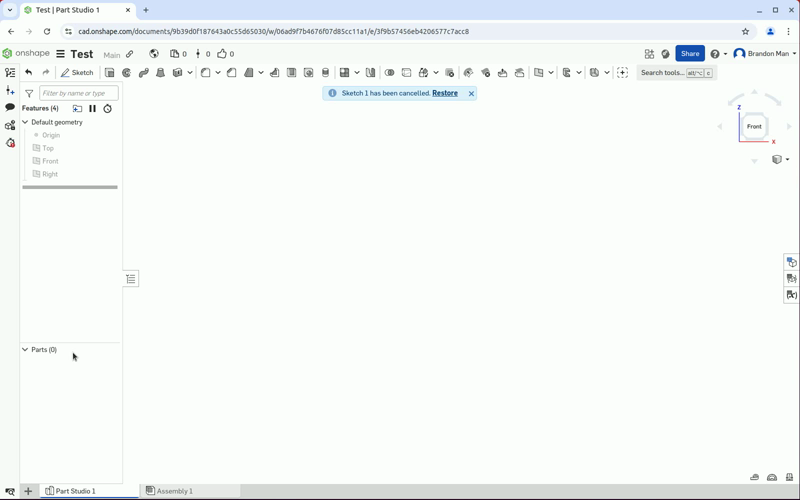
key(shift+s)
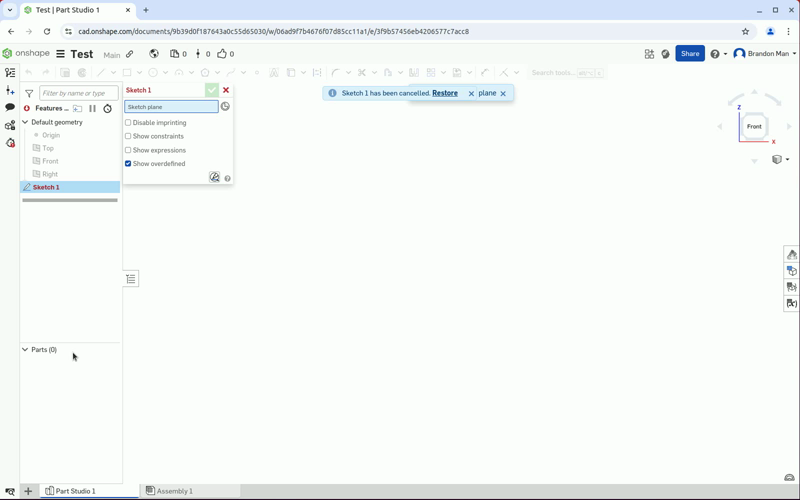
mouse_move(73, 163)
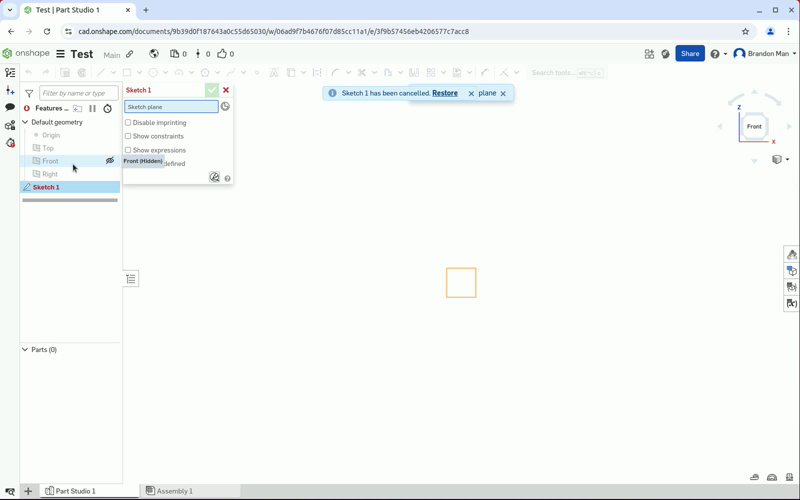
click(73, 163)
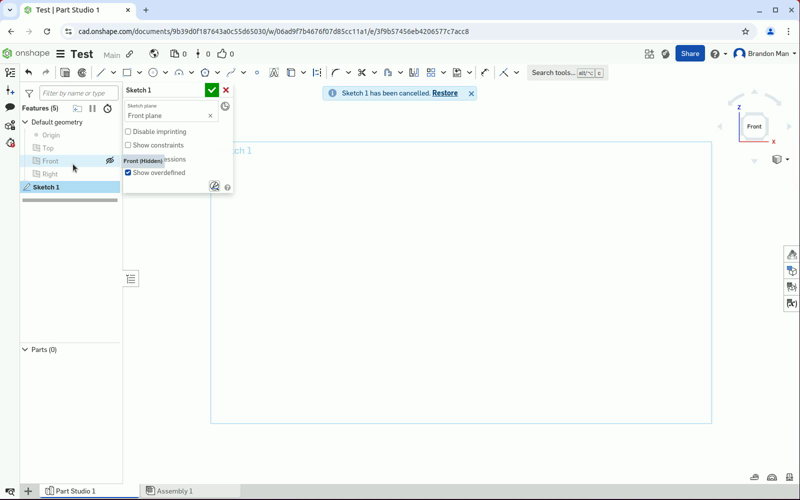
mouse_move(73, 352)
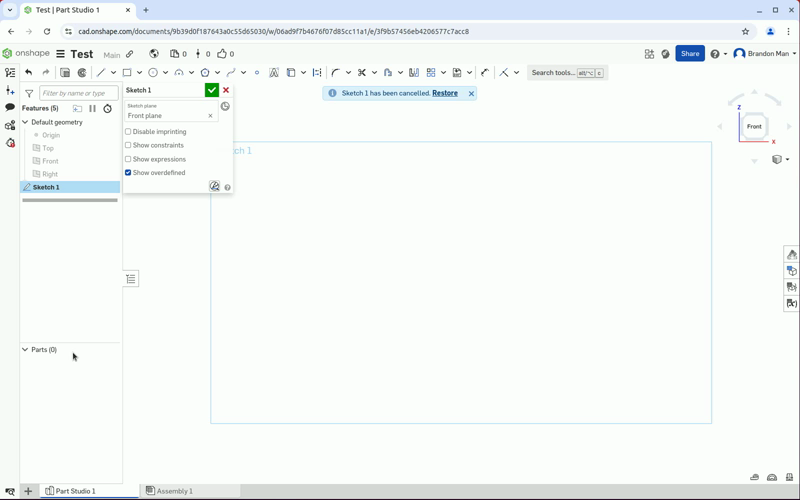
key(y)
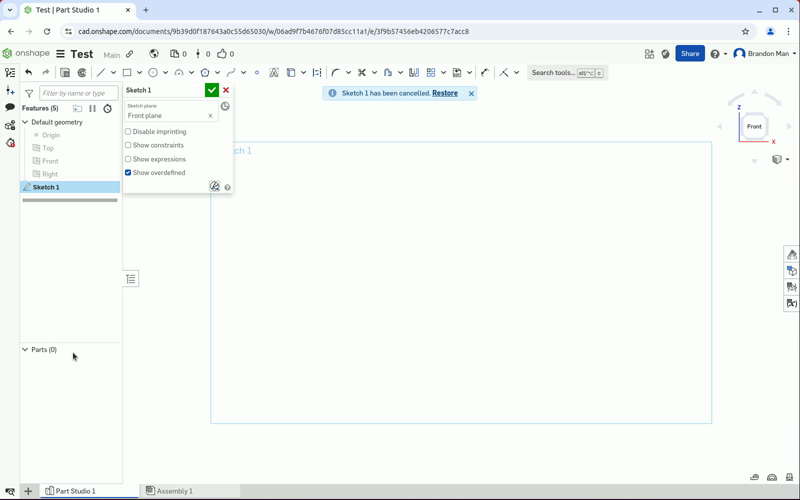
key(a)
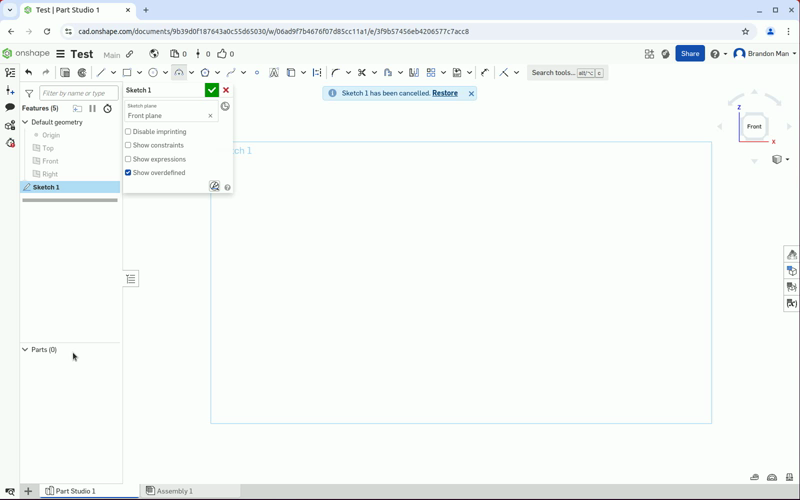
key_down(shift)
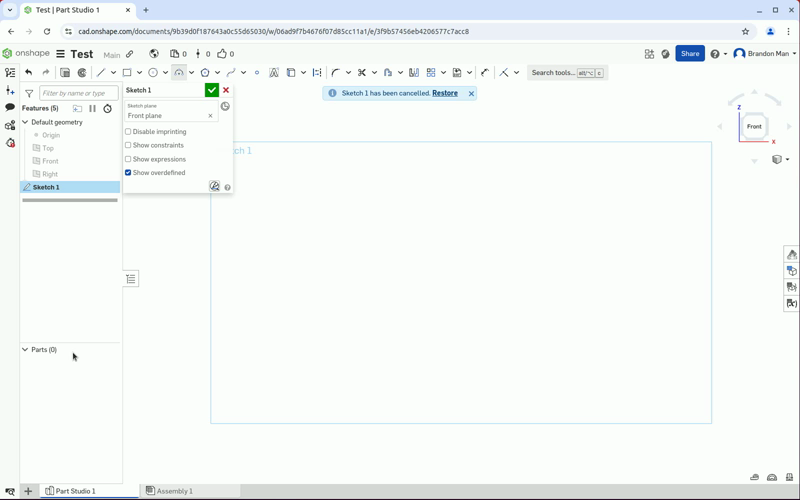
mouse_move(460, 243)
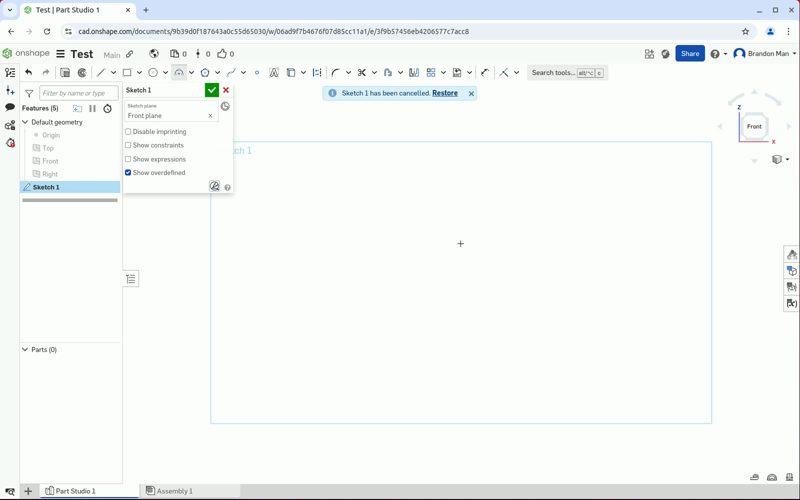
click(460, 243)
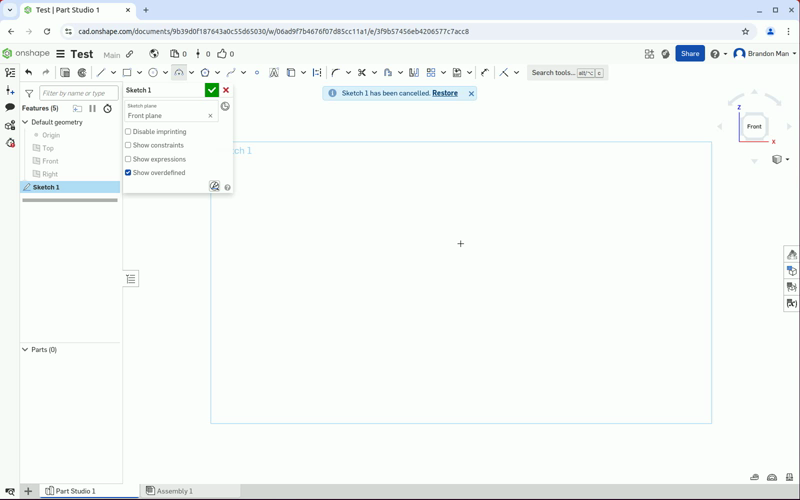
key_up(shift)
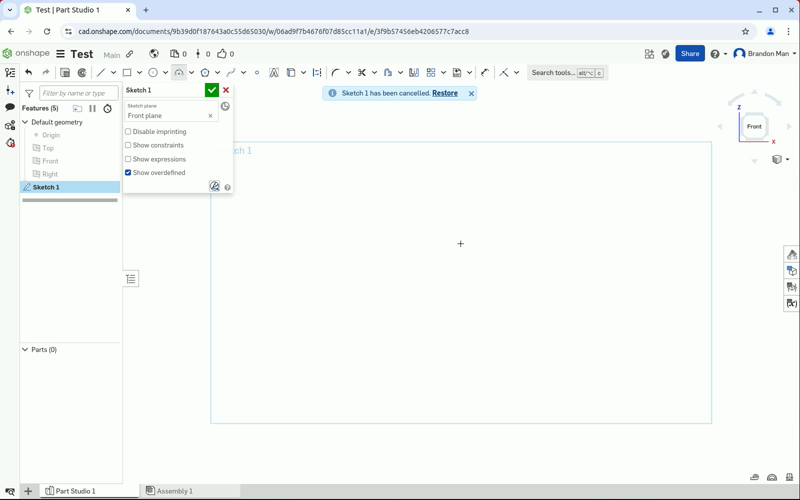
key_down(shift)
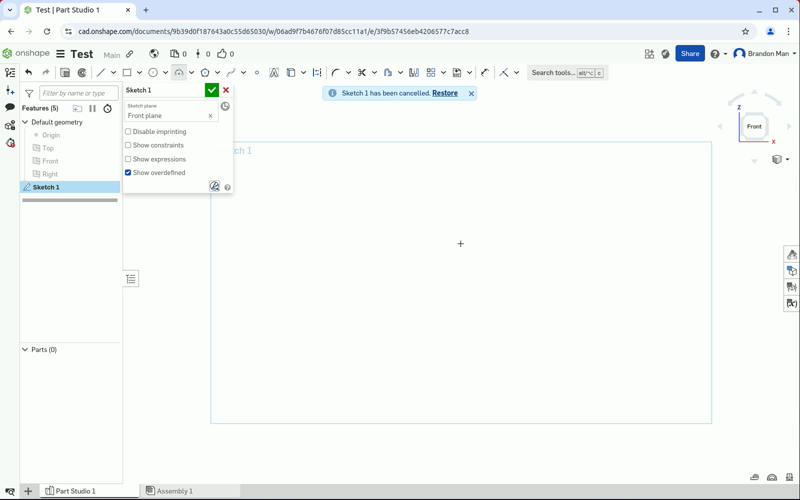
mouse_move(500, 282)
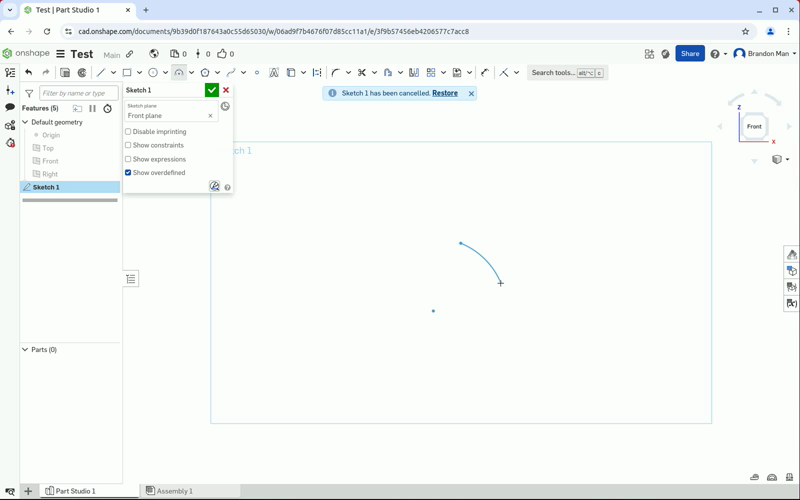
click(500, 282)
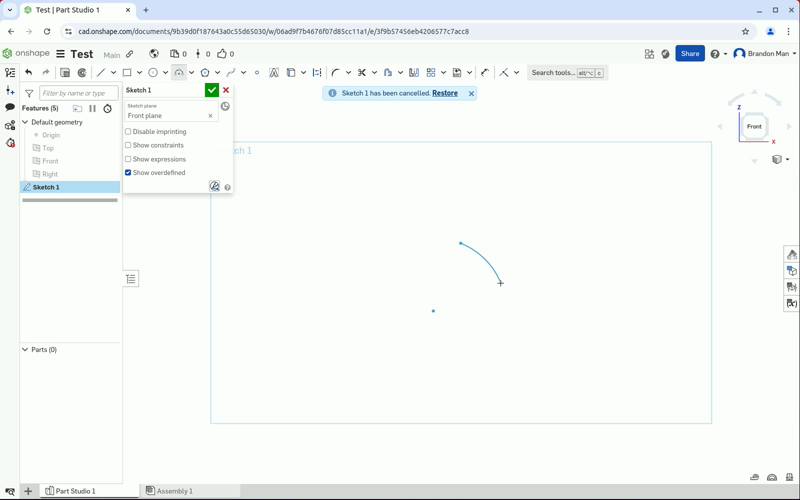
mouse_move(432, 311)
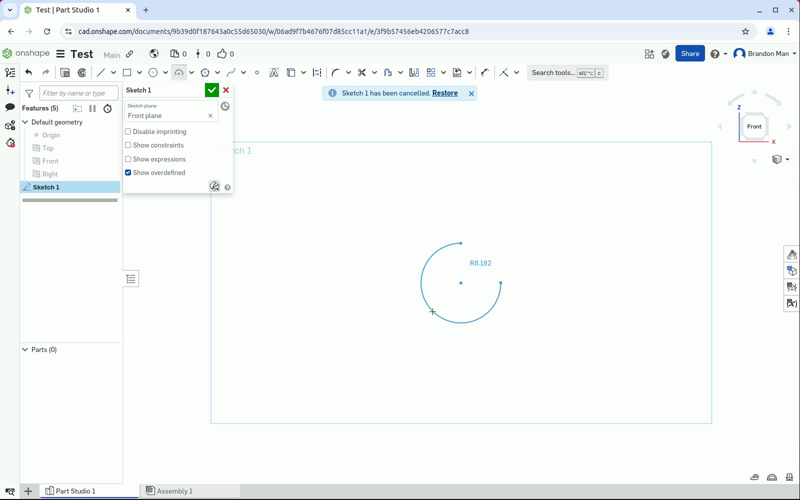
click(432, 311)
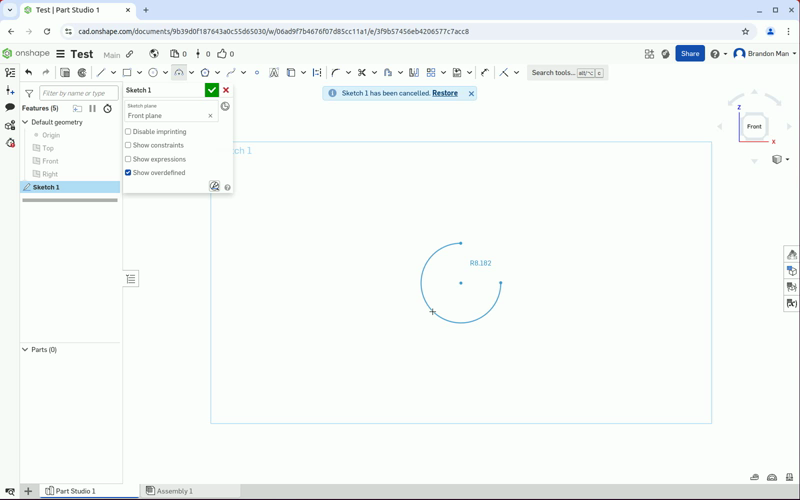
key_up(shift)
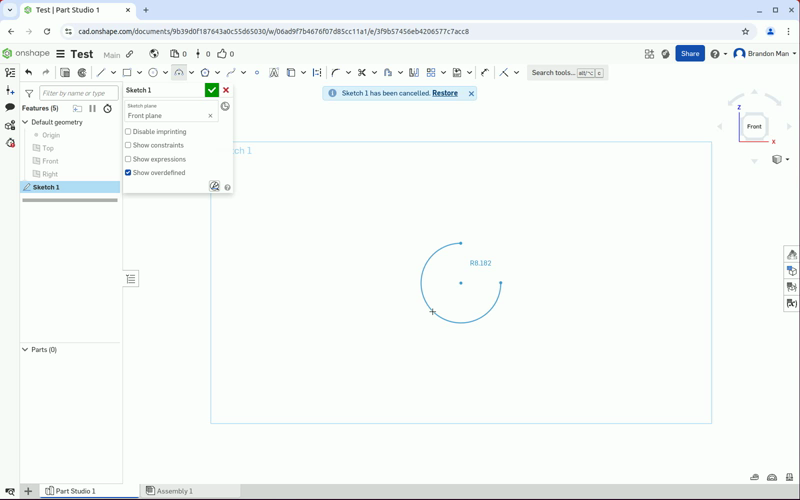
key(esc)
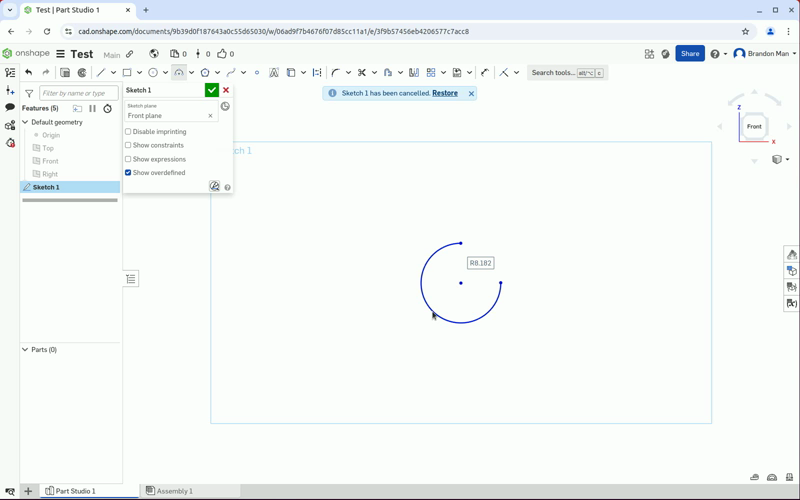
key(l)
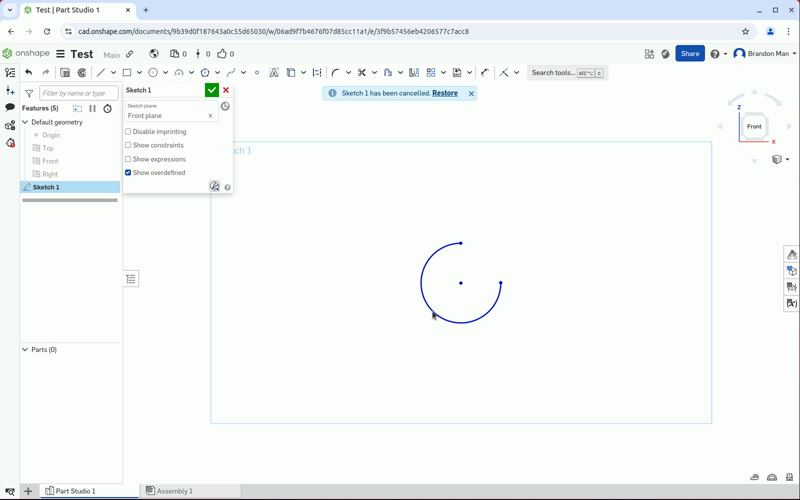
mouse_move(500, 282)
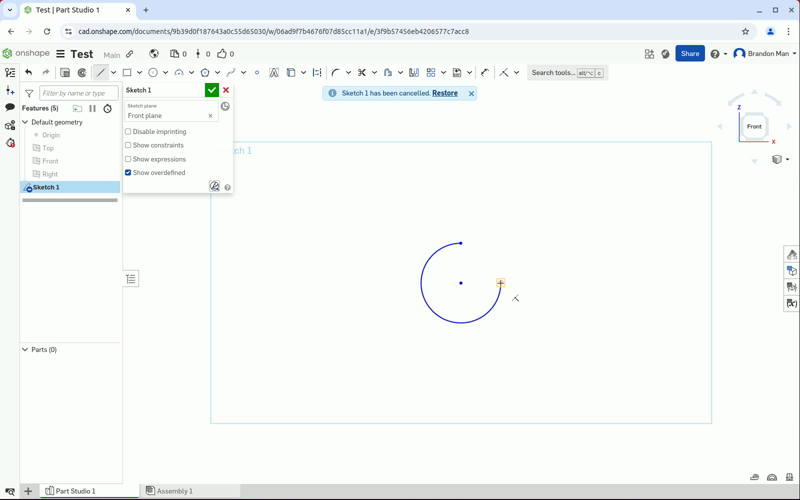
click(500, 282)
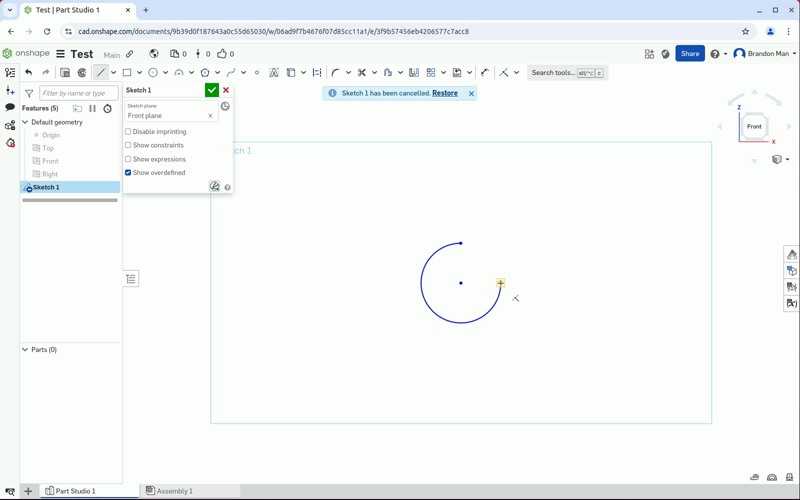
key_down(shift)
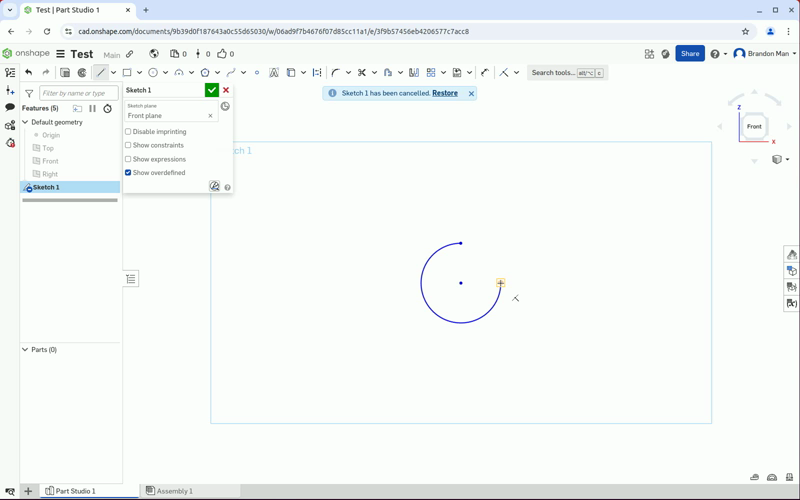
mouse_move(530, 282)
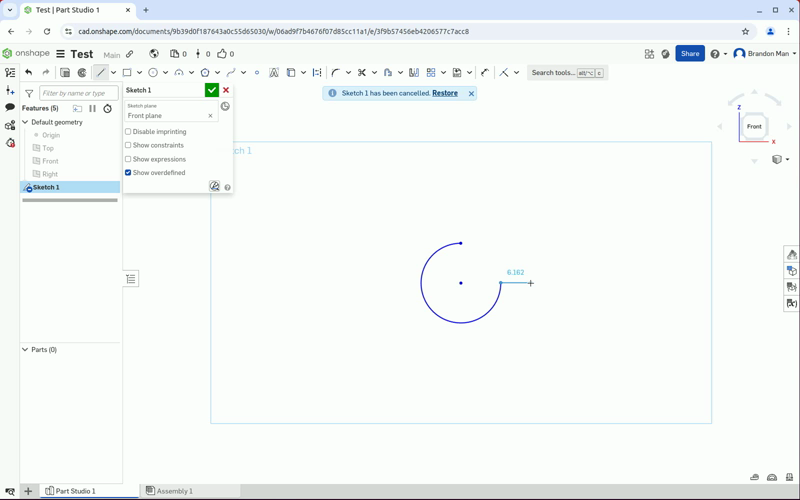
mouse_move(514, 282)
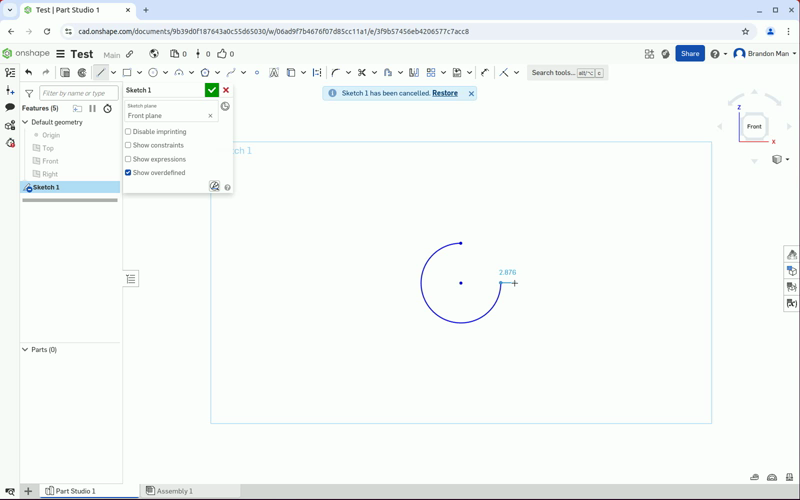
click(514, 282)
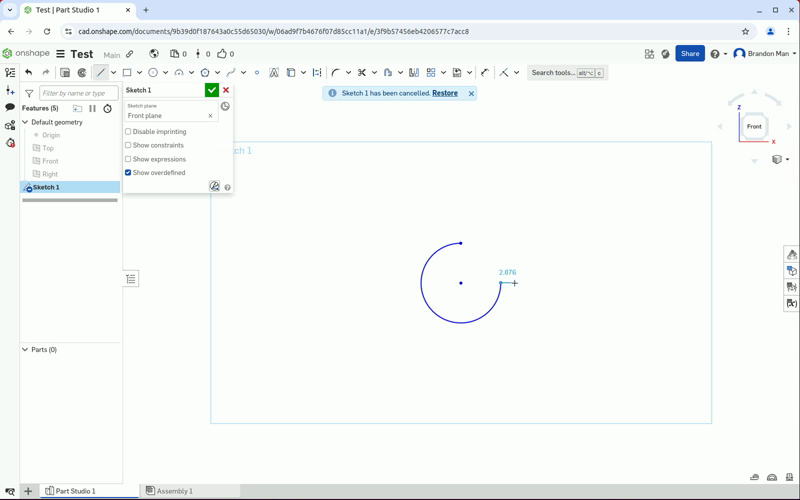
key_up(shift)
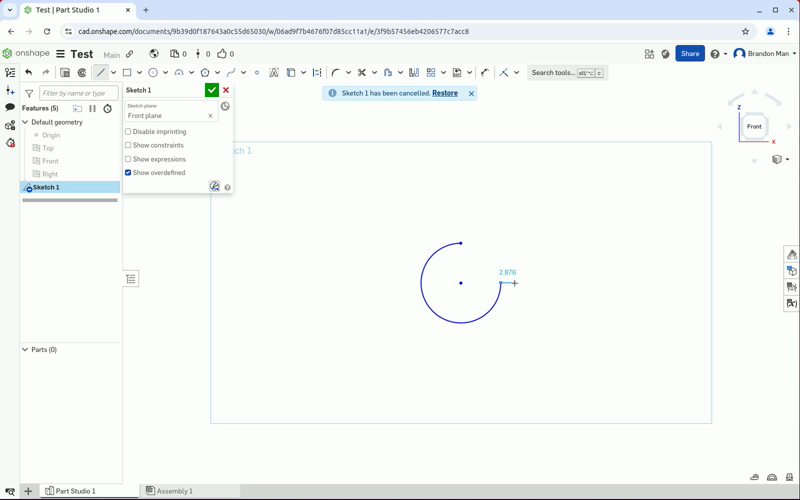
key_down(shift)
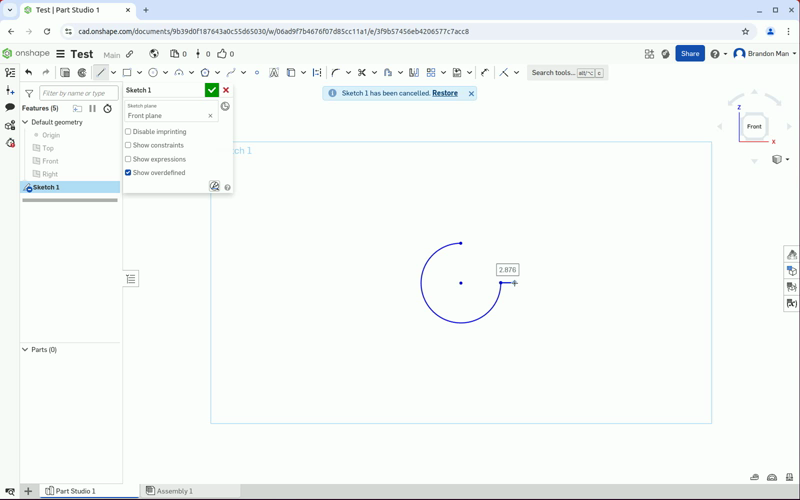
mouse_move(544, 282)
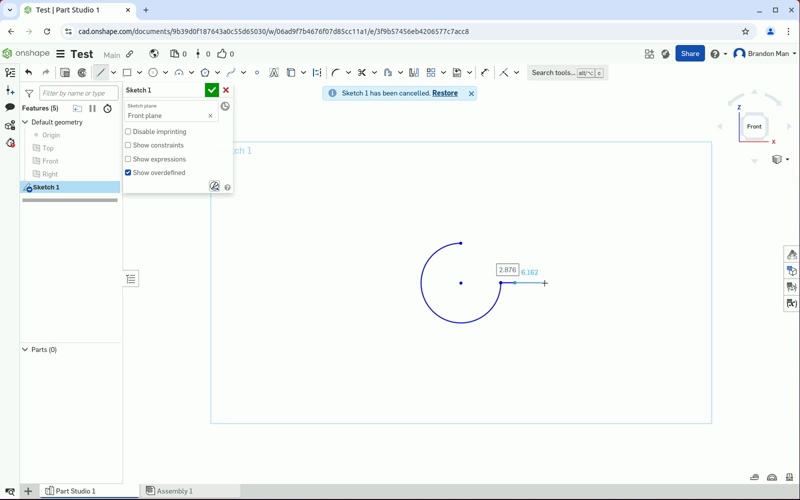
mouse_move(514, 243)
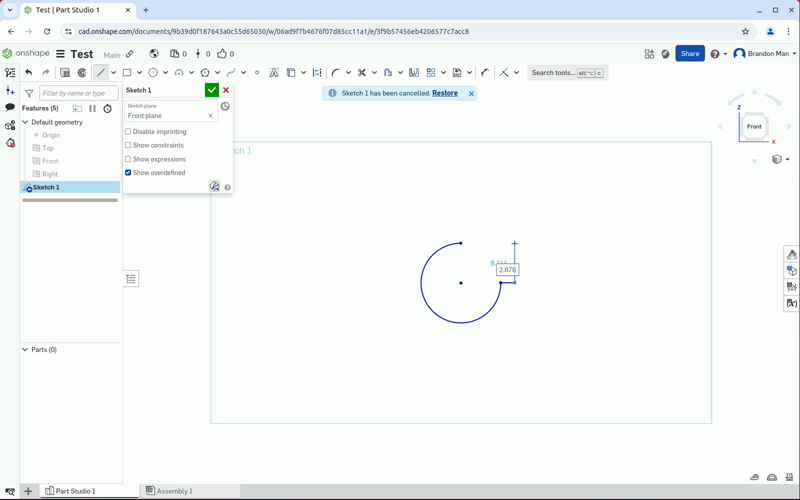
click(514, 243)
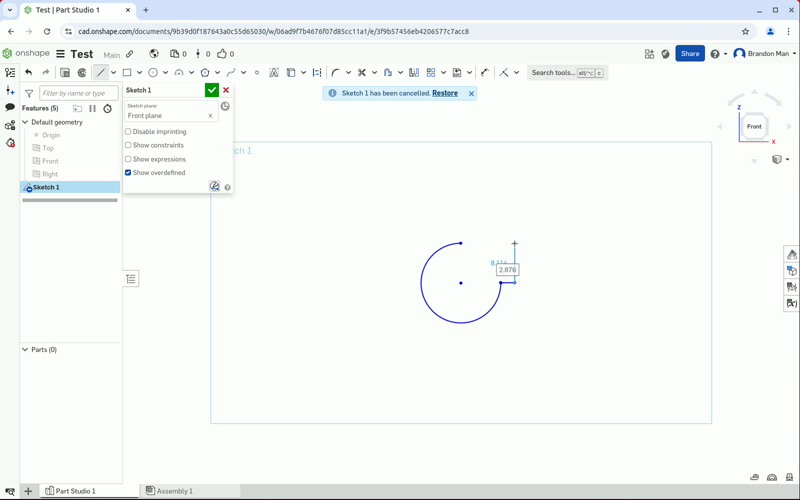
key_up(shift)
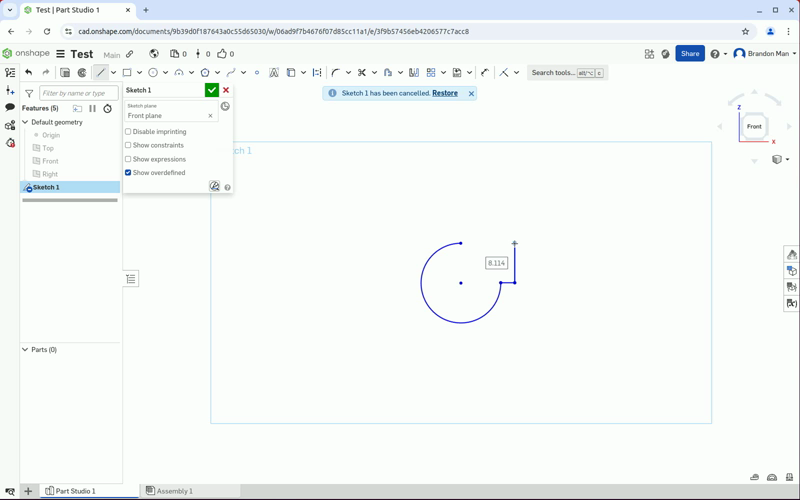
mouse_move(544, 243)
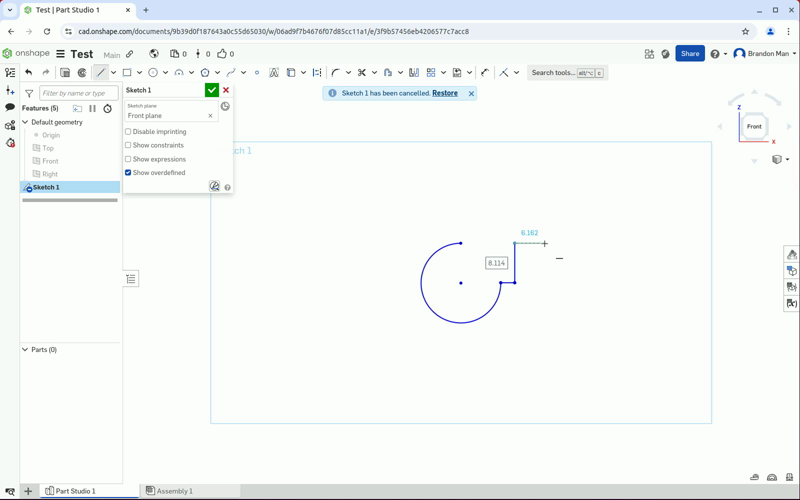
key_down(shift)
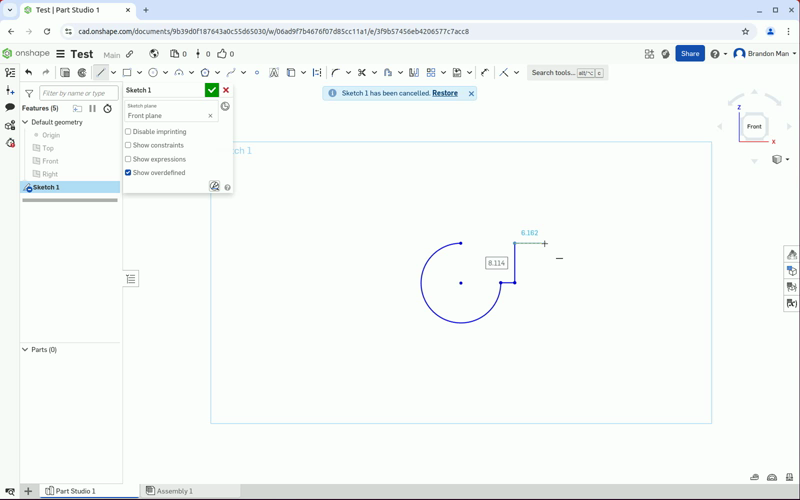
mouse_move(460, 243)
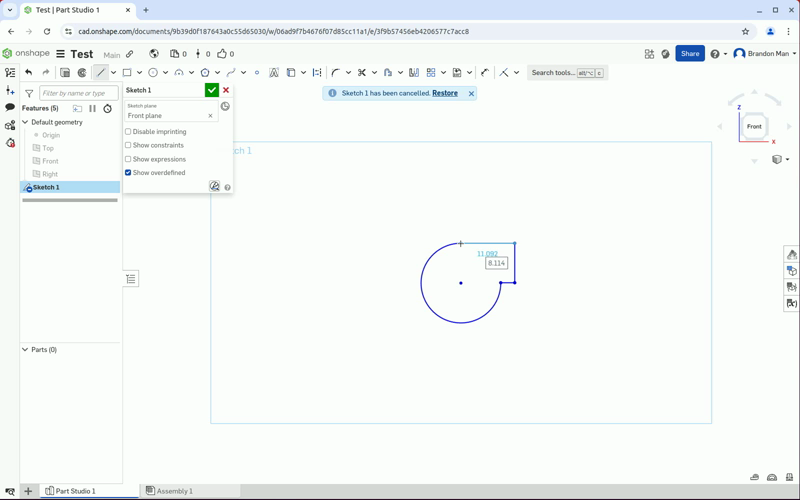
key_up(shift)
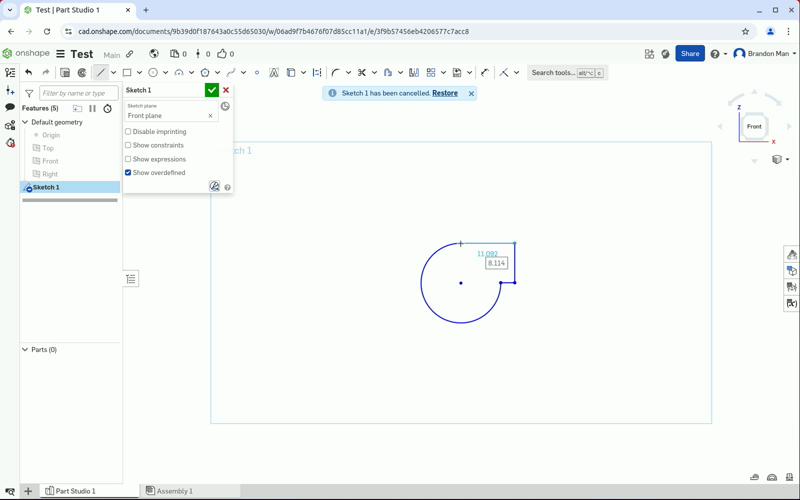
click(460, 243)
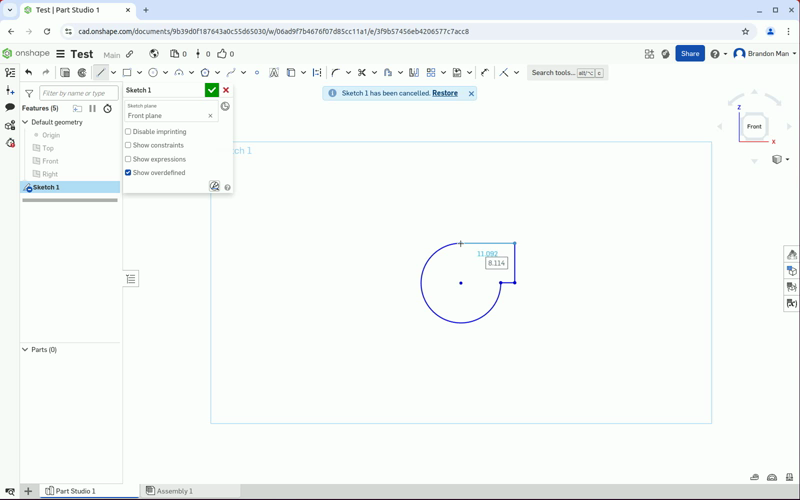
key(esc)
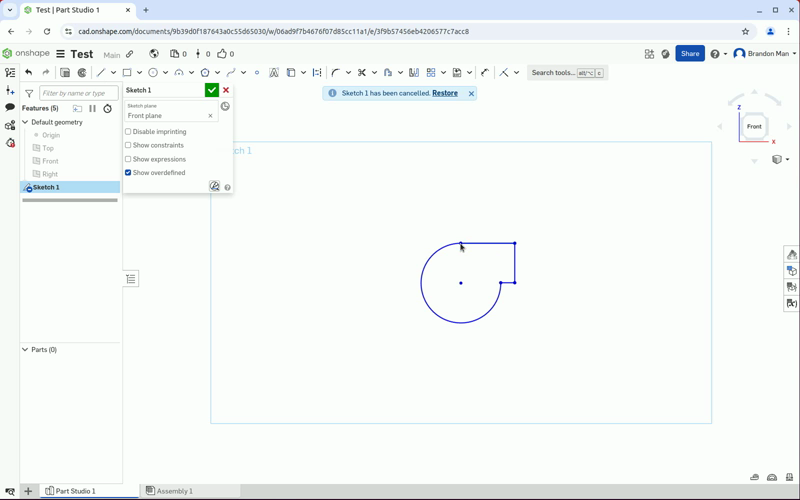
mouse_move(486, 266)
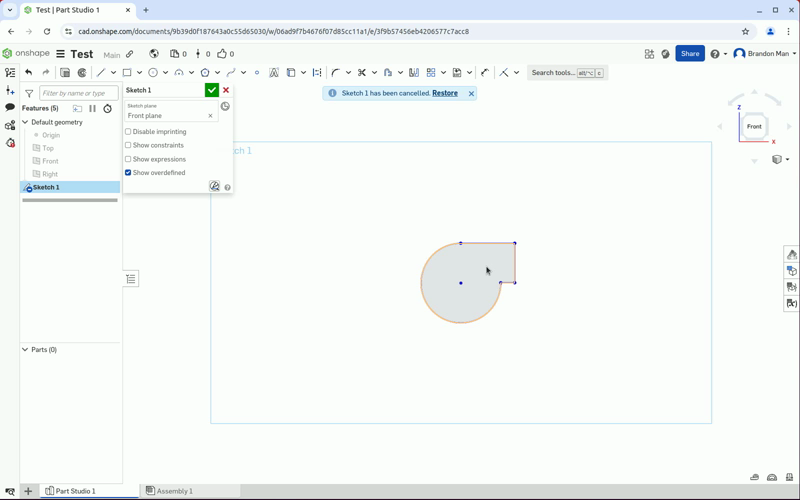
click(486, 266)
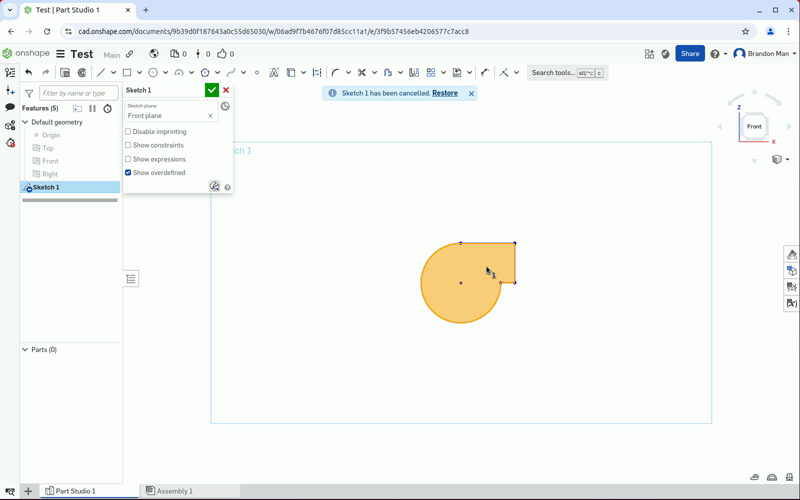
mouse_move(73, 352)
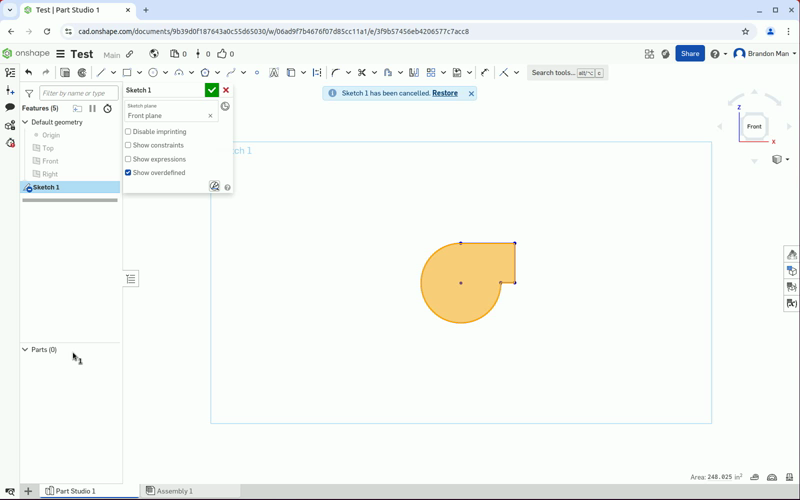
key(shift+y)
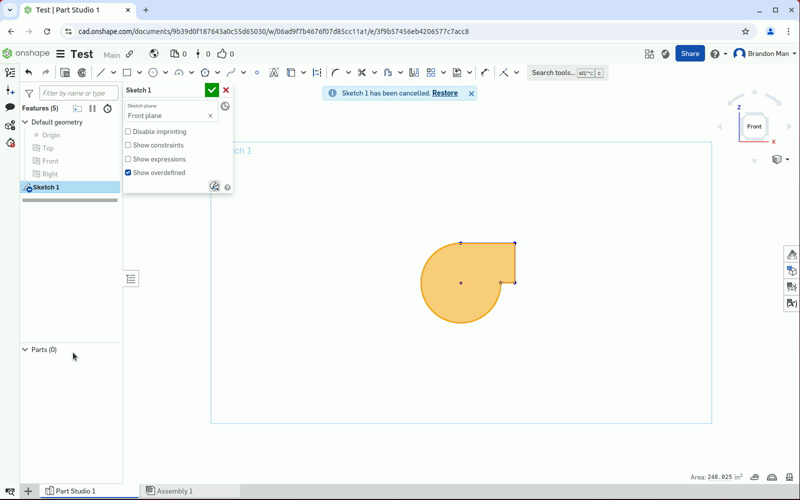
key(shift+e)
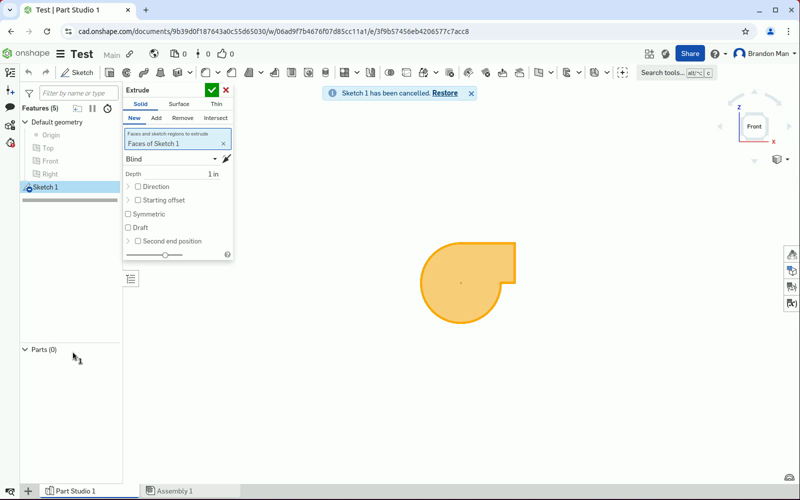
mouse_move(143, 106)
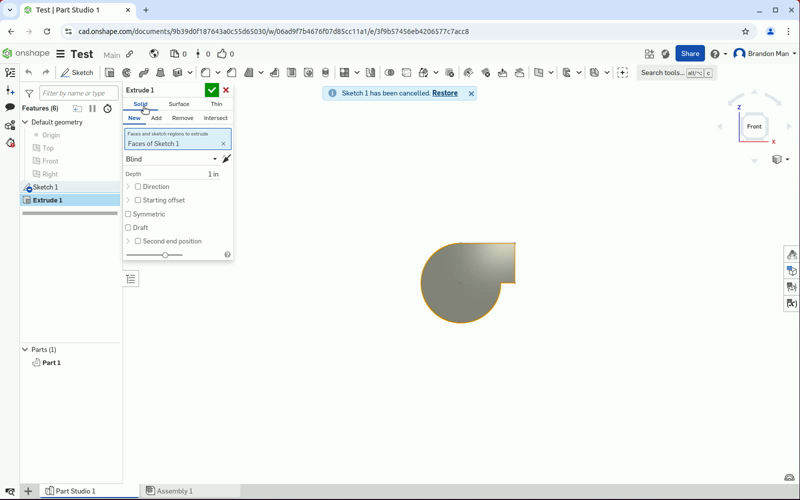
click(143, 106)
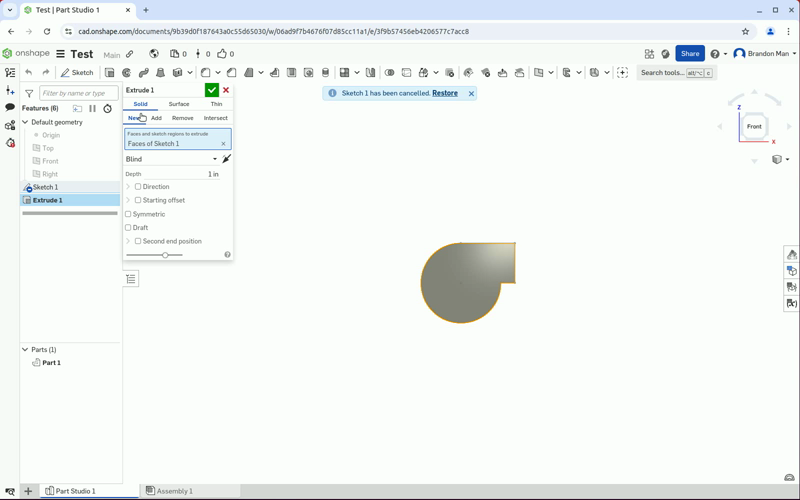
mouse_move(137, 120)
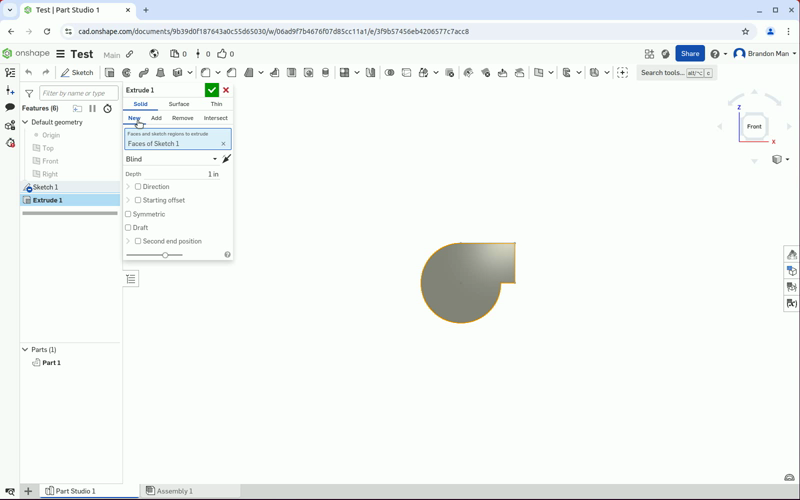
click(137, 120)
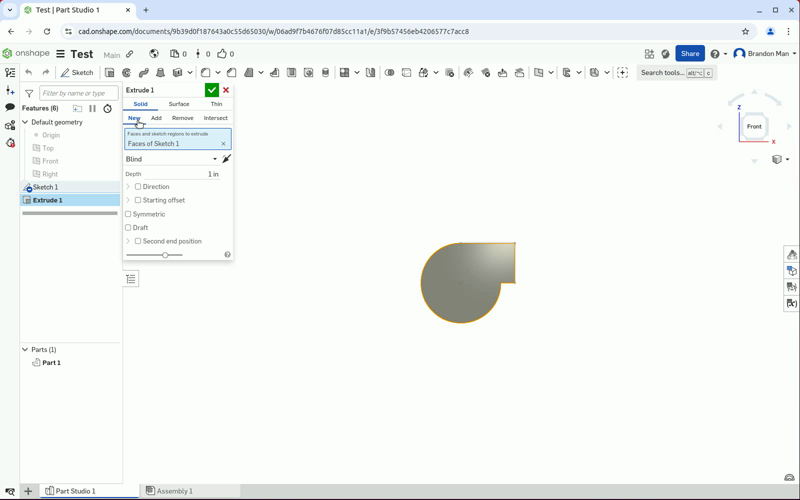
key(tab, 4)
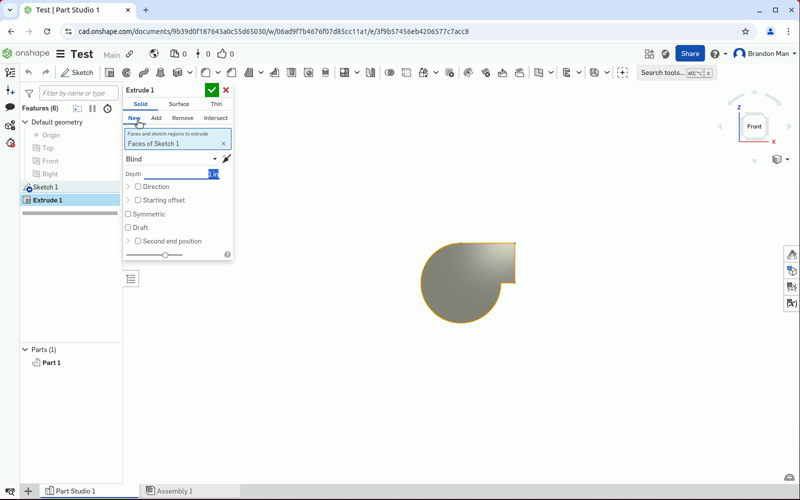
text(4.574)
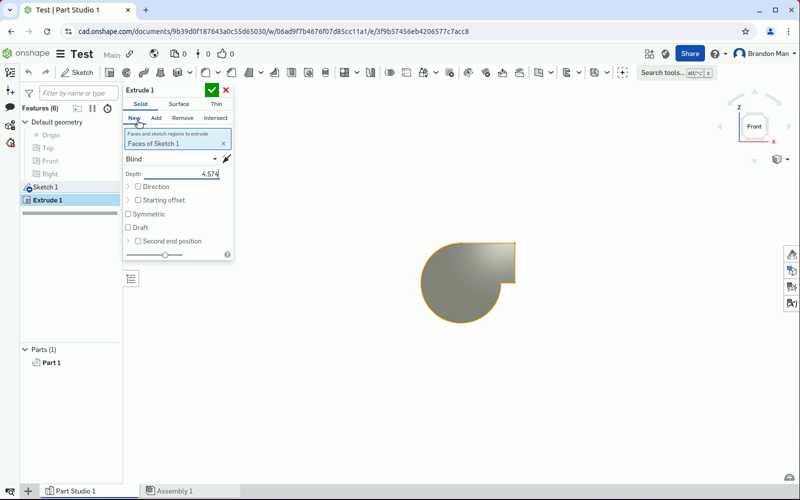
key(enter)
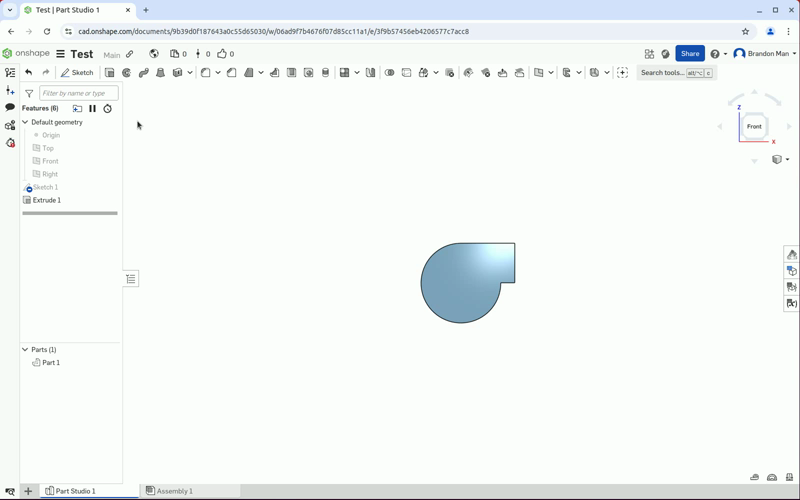
key(shift+h)
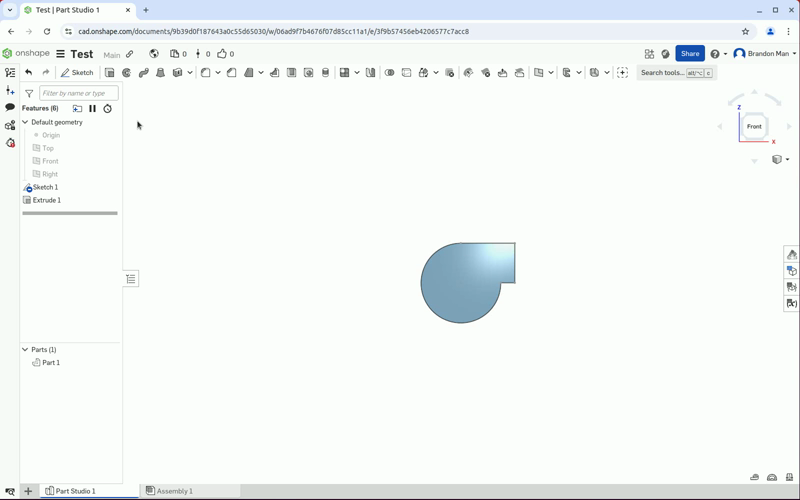
key(shift+h)
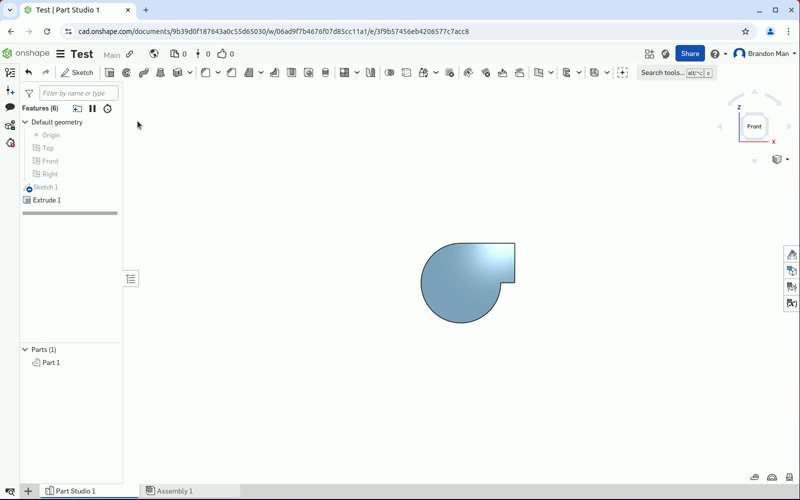
mouse_move(73, 189)
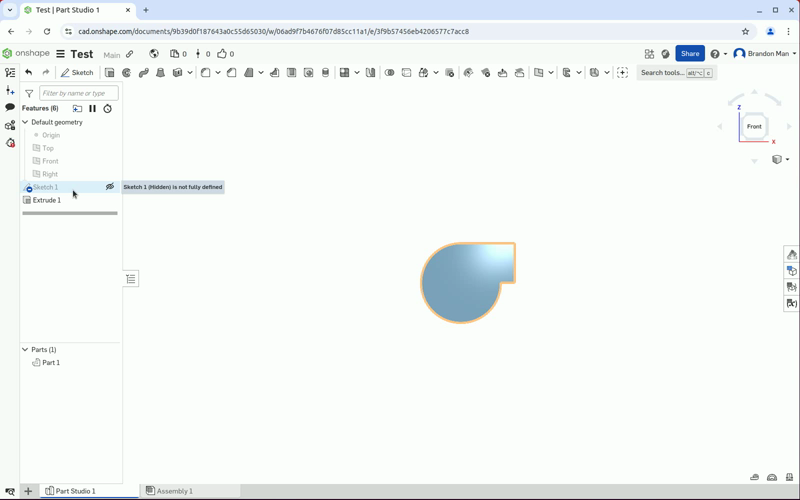
click(73, 189)
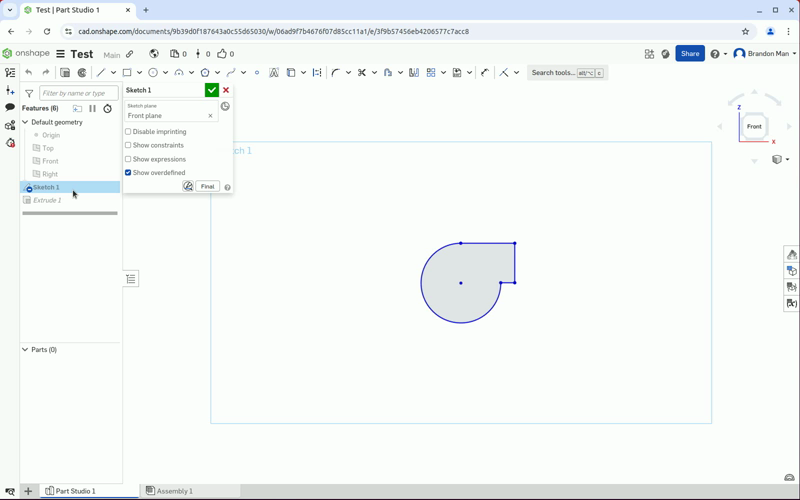
mouse_move(229, 92)
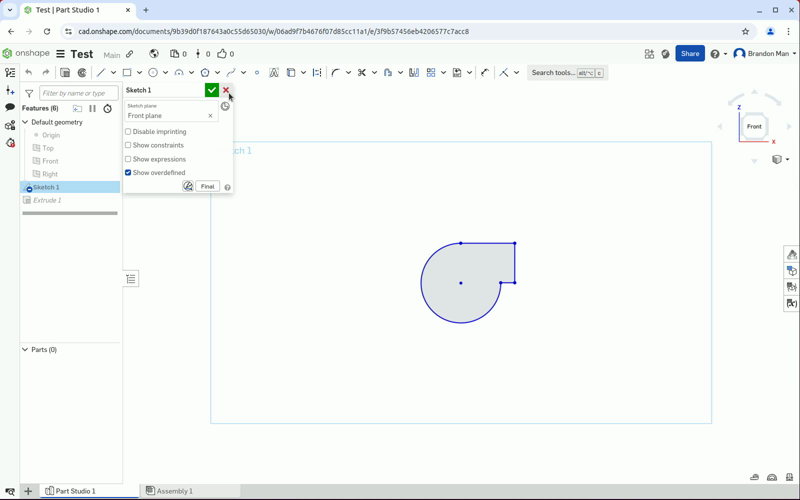
click(229, 92)
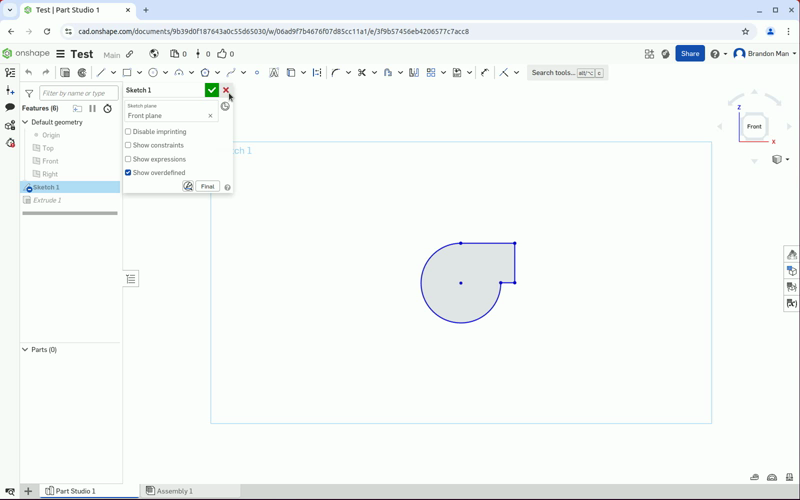
key(shift+s)
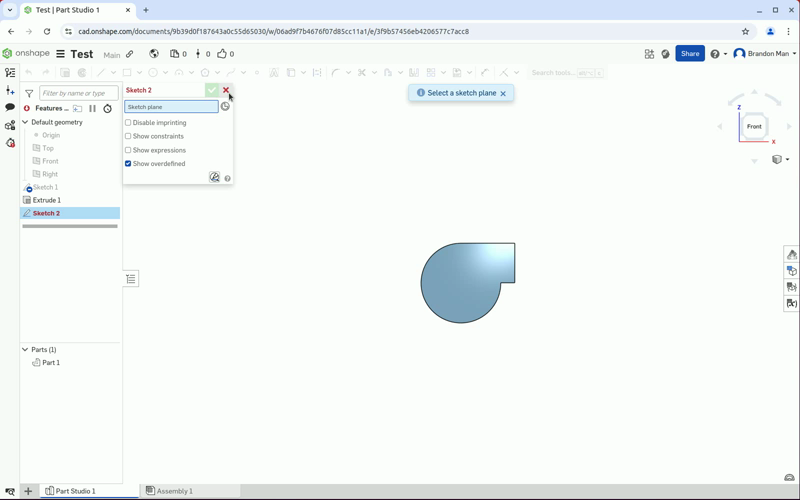
mouse_move(73, 163)
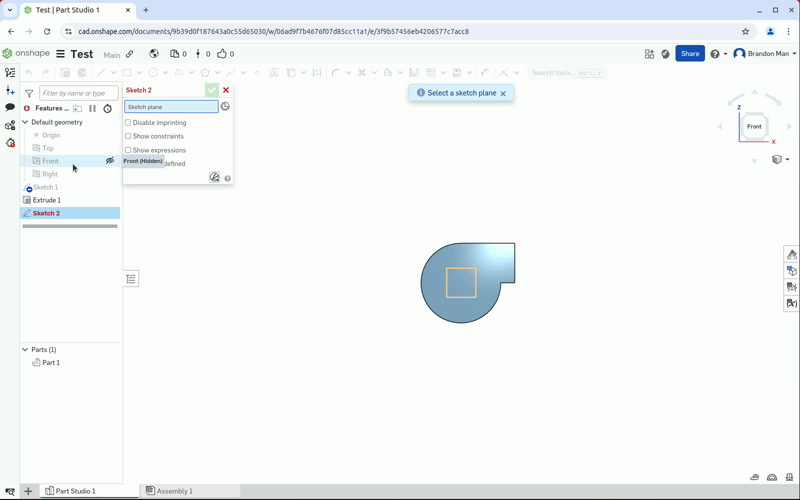
click(73, 163)
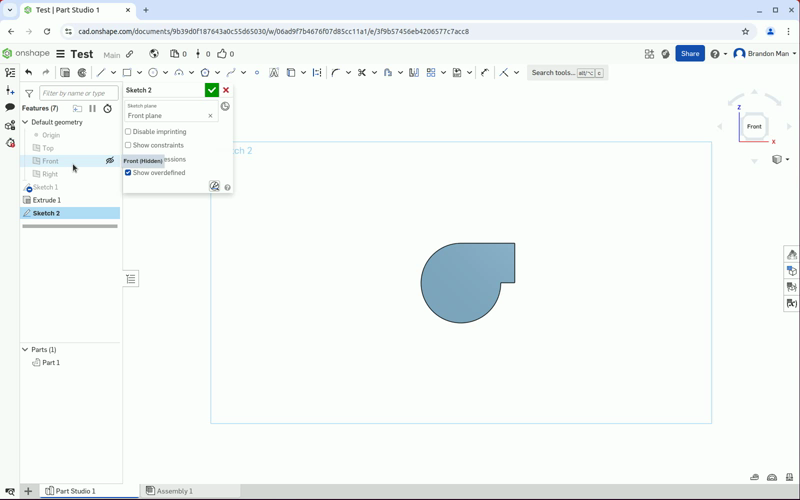
mouse_move(73, 352)
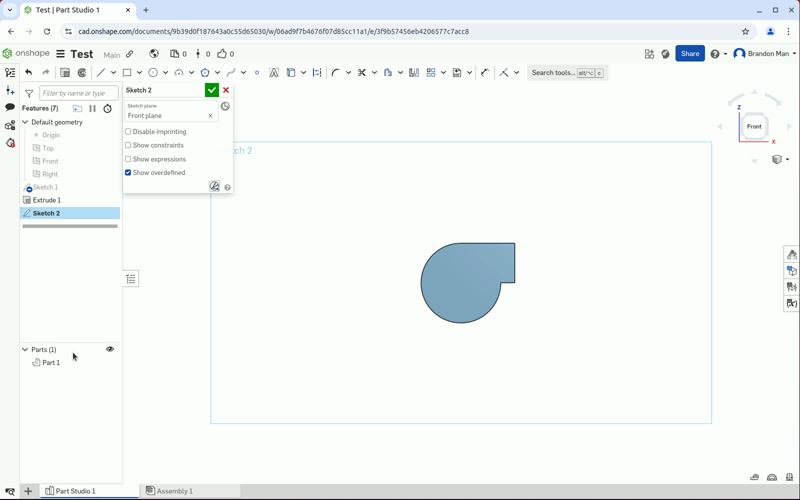
key(y)
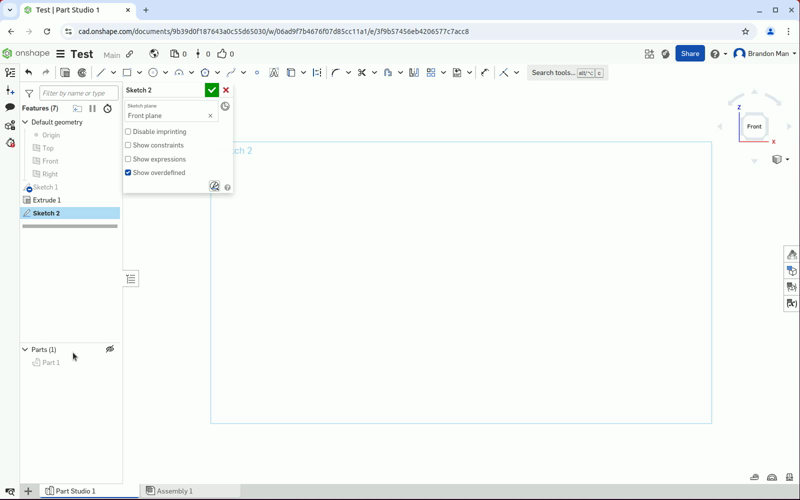
key(a)
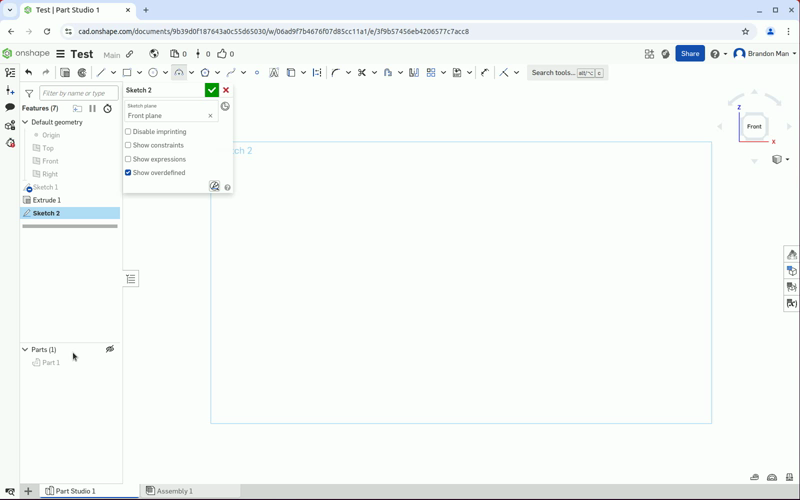
key_down(shift)
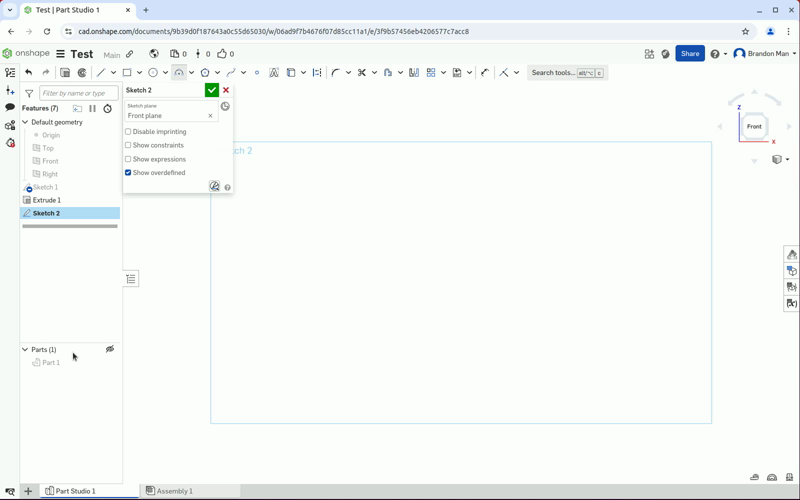
mouse_move(460, 243)
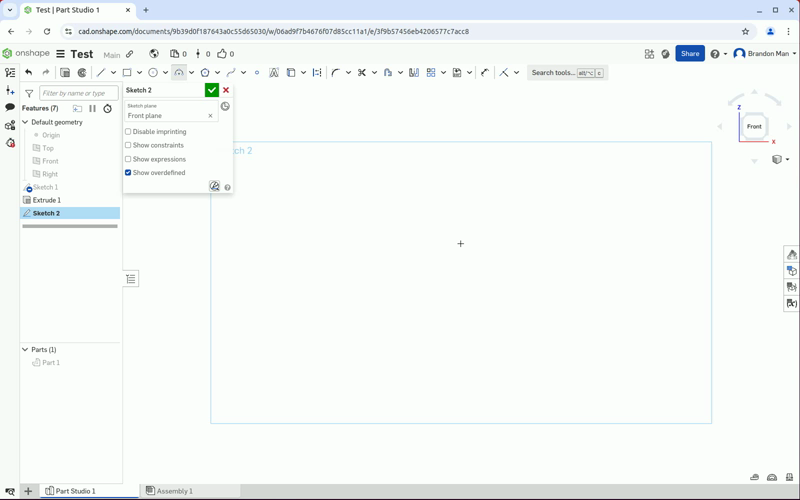
click(460, 243)
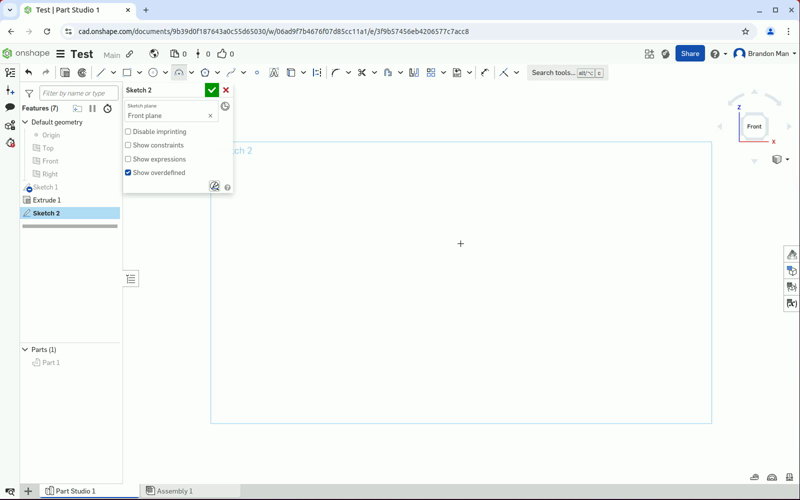
key_up(shift)
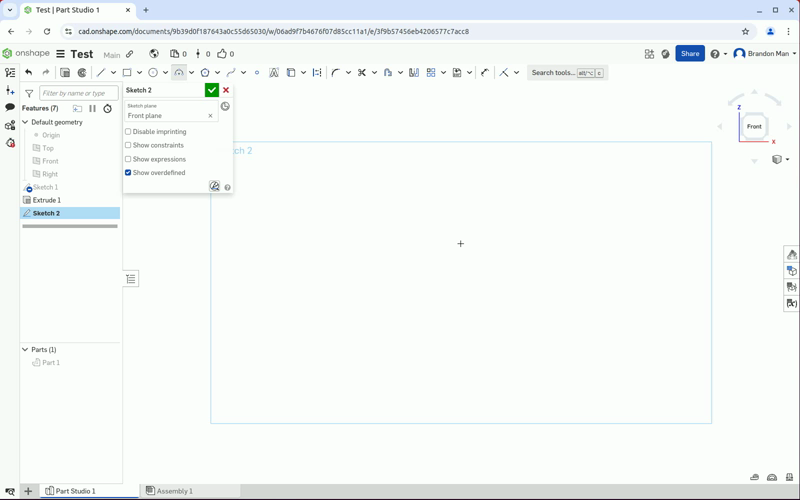
key_down(shift)
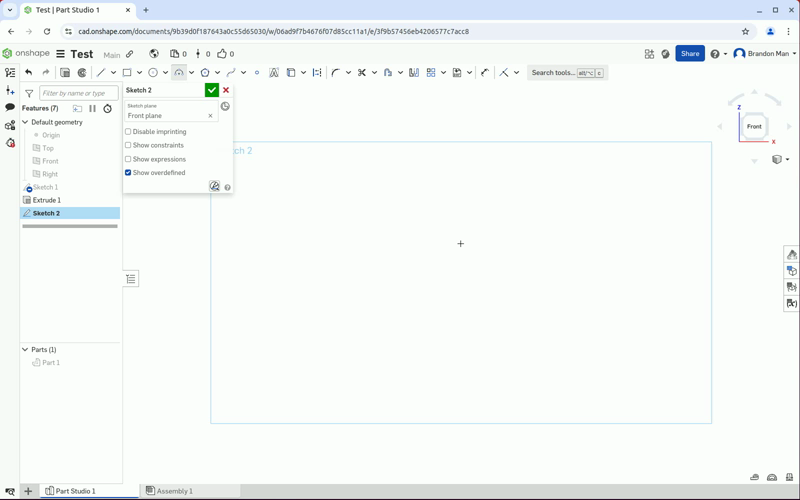
mouse_move(500, 282)
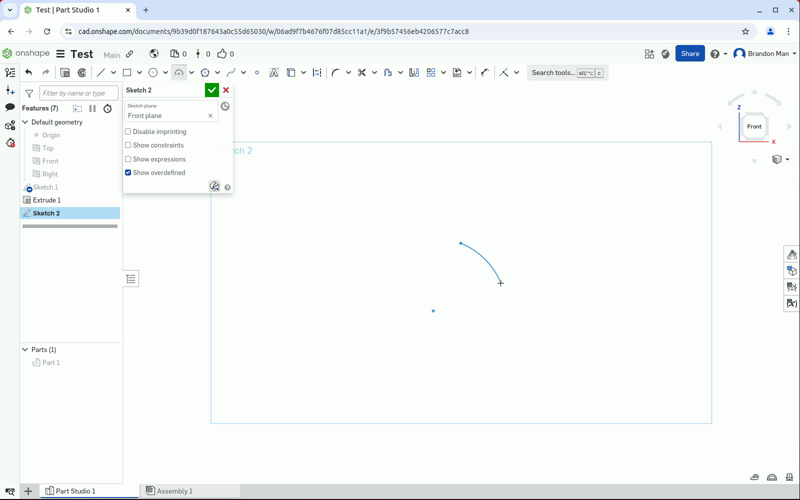
click(500, 282)
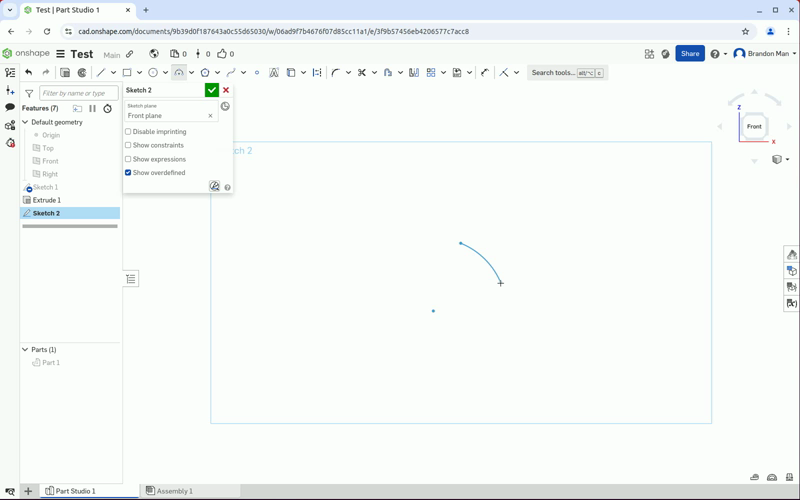
mouse_move(432, 311)
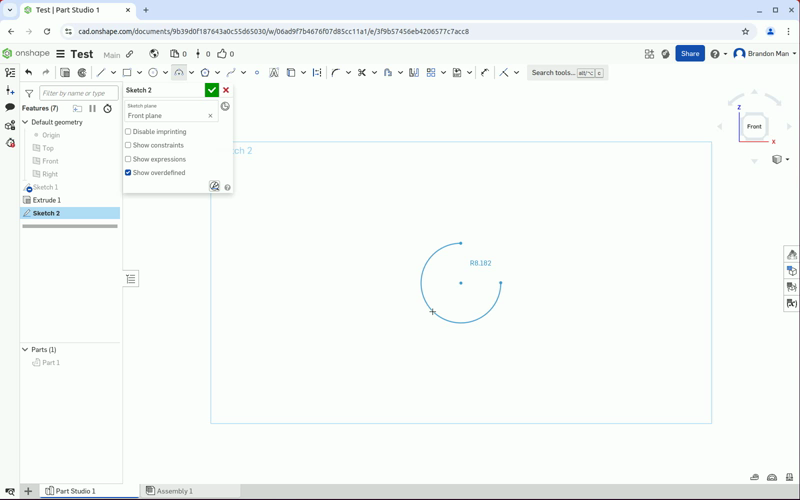
click(432, 311)
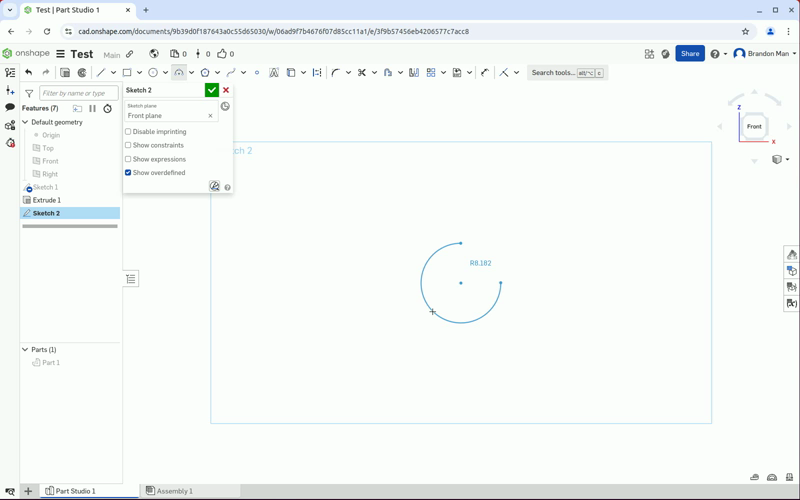
key_up(shift)
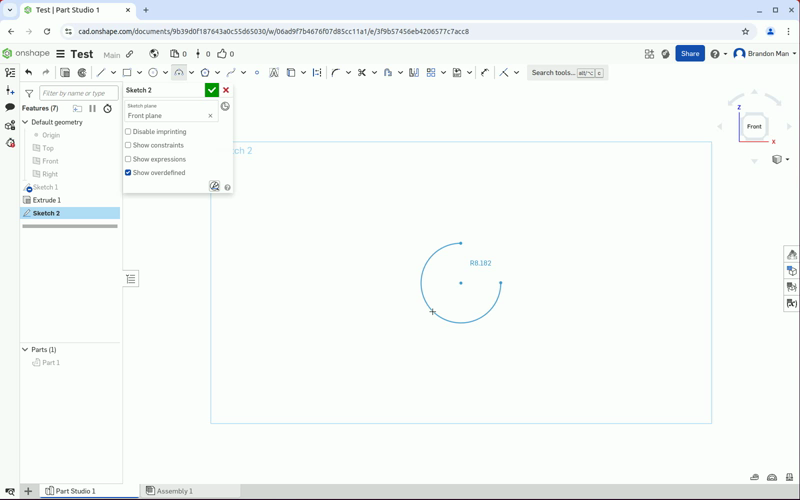
key(esc)
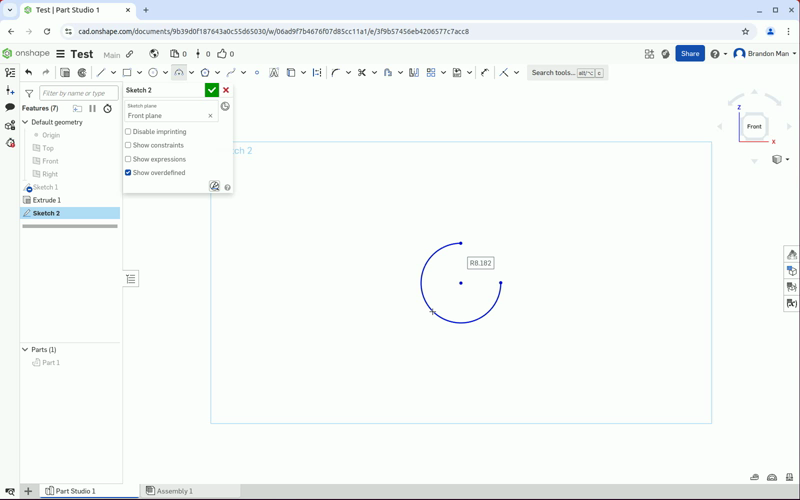
key(l)
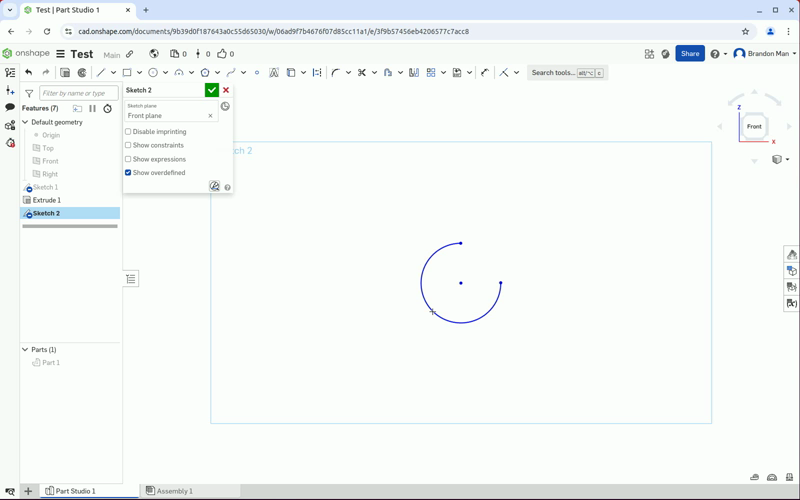
mouse_move(500, 282)
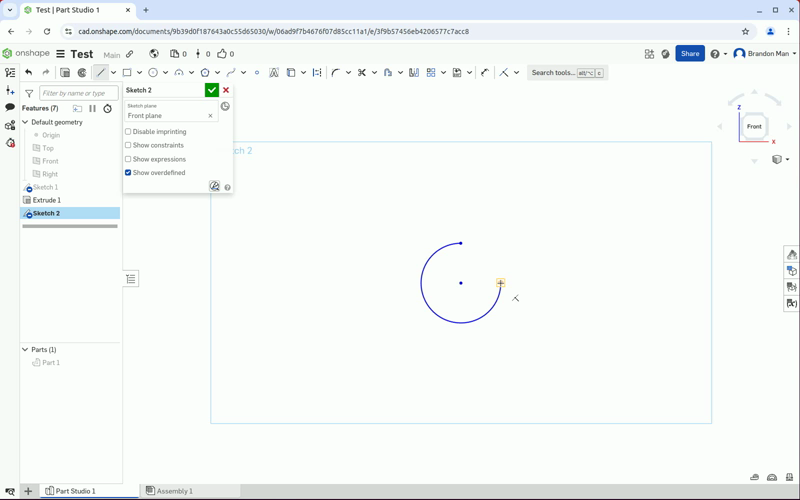
click(500, 282)
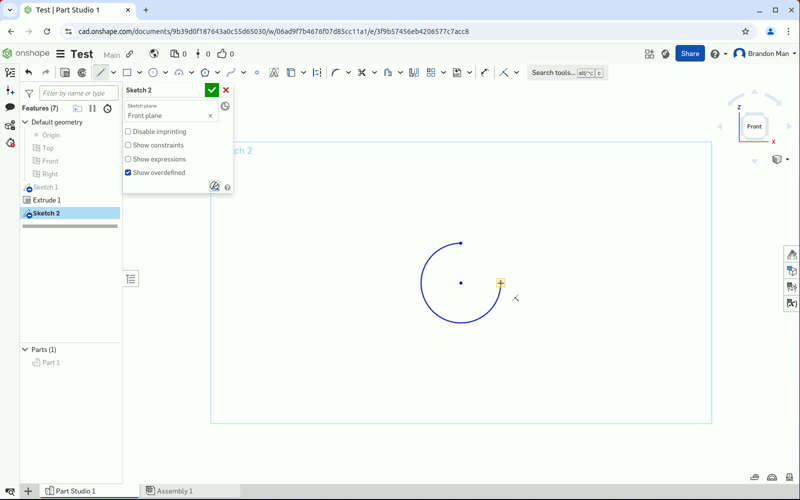
key_down(shift)
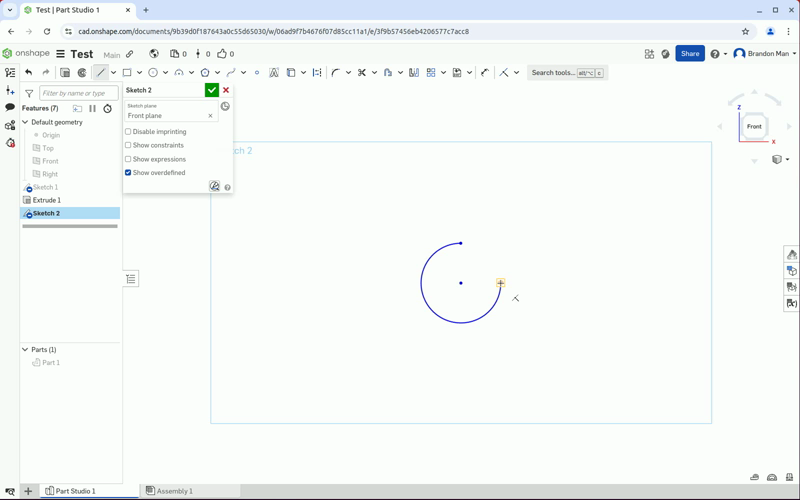
mouse_move(530, 282)
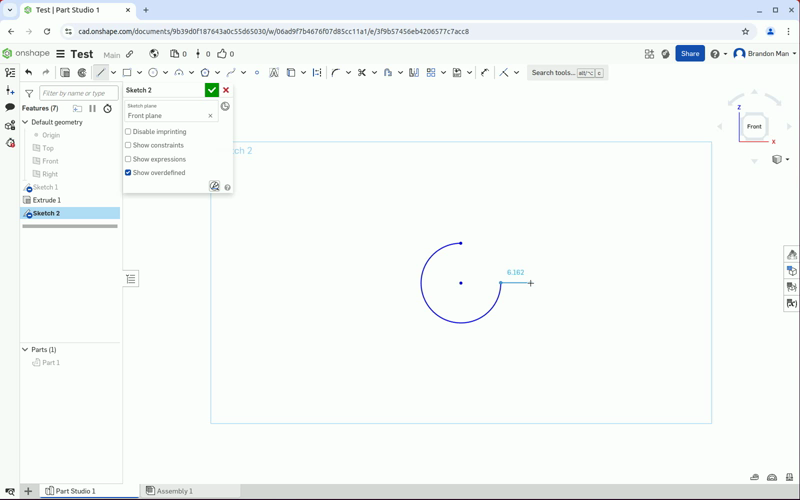
mouse_move(514, 282)
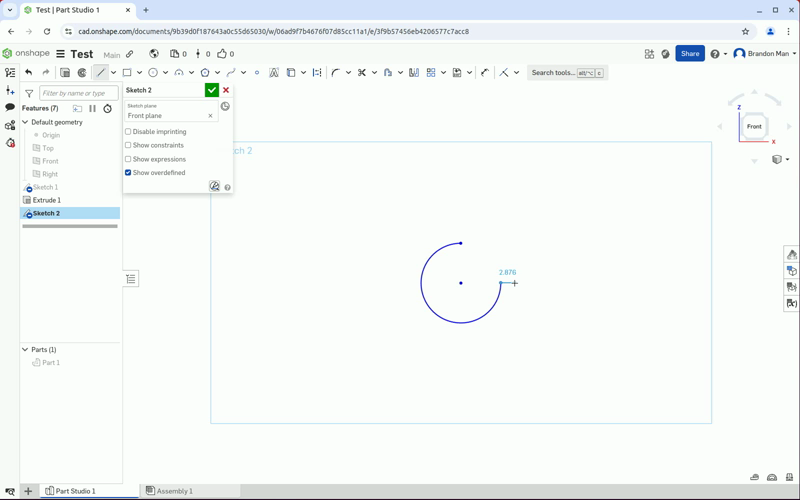
click(514, 282)
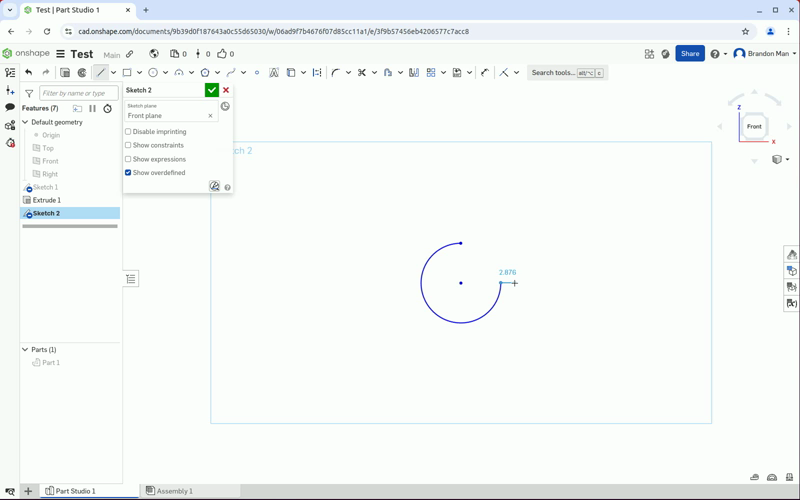
key_up(shift)
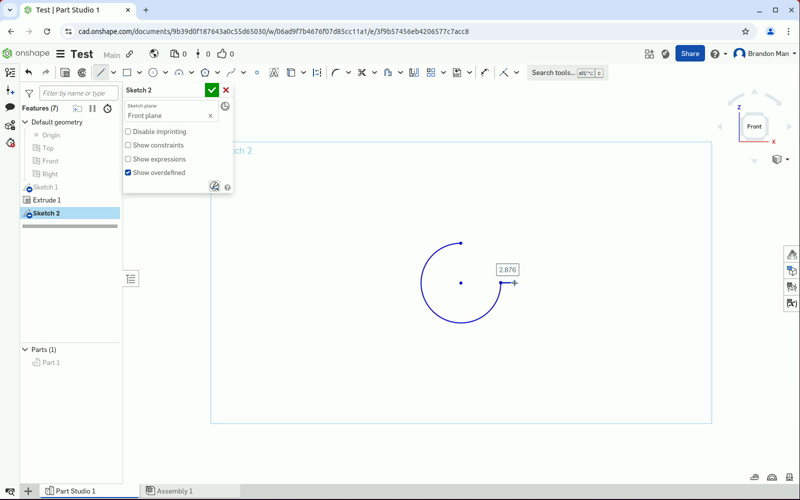
key_down(shift)
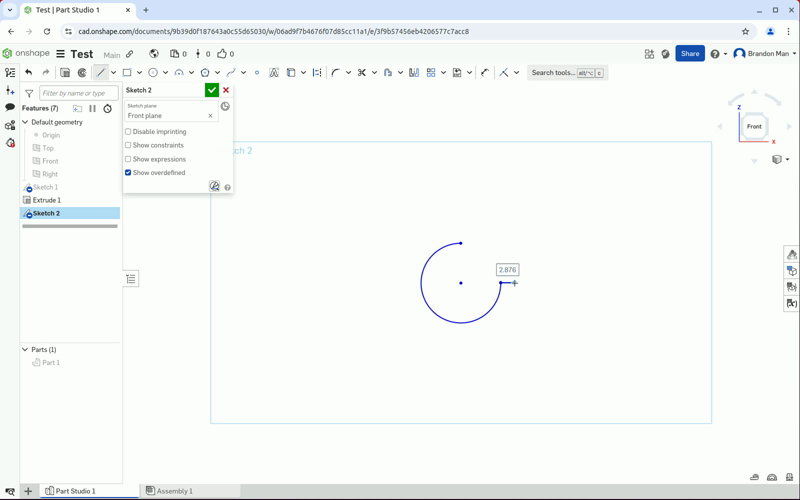
mouse_move(544, 282)
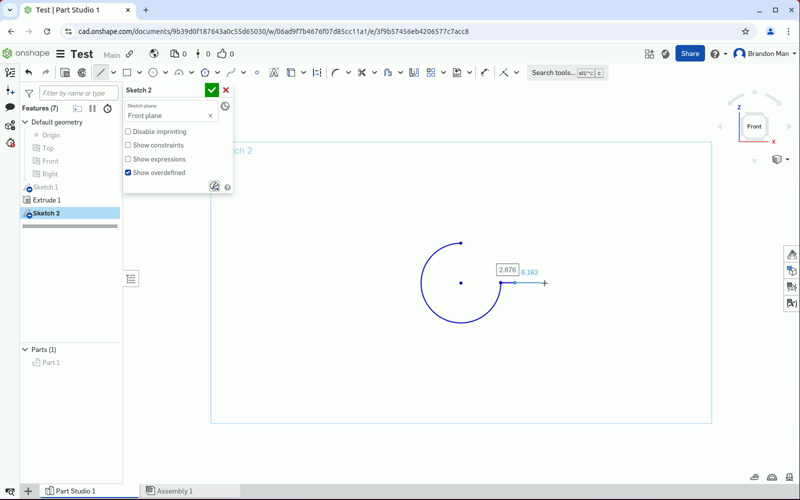
mouse_move(514, 243)
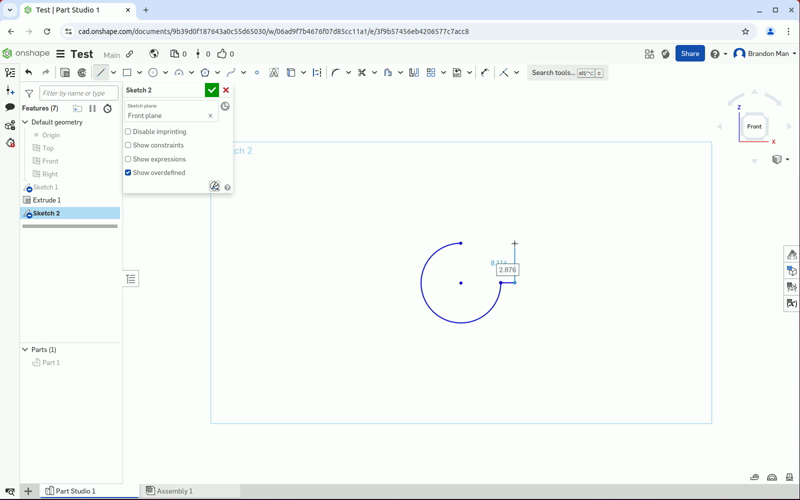
click(514, 243)
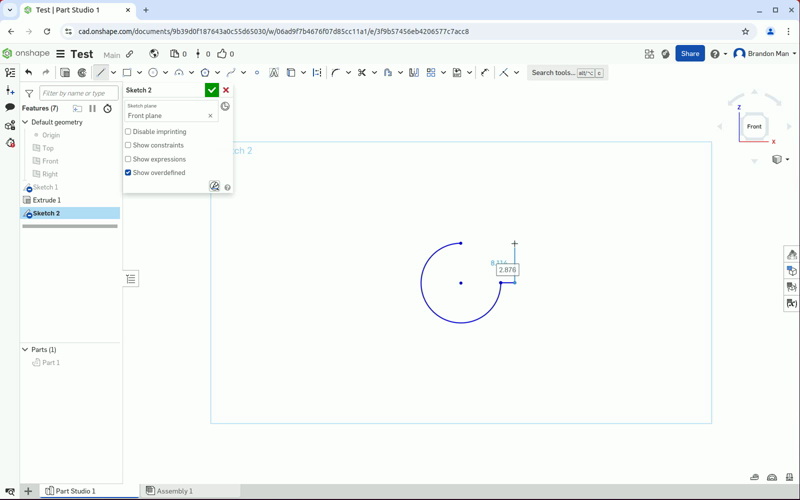
key_up(shift)
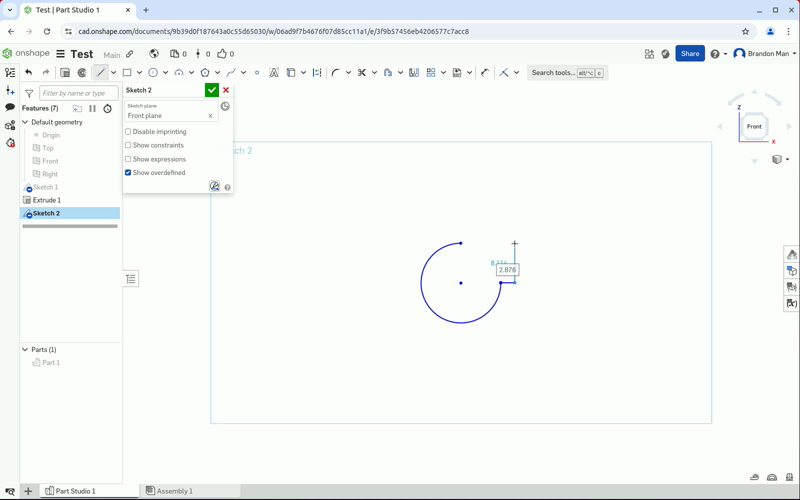
mouse_move(544, 243)
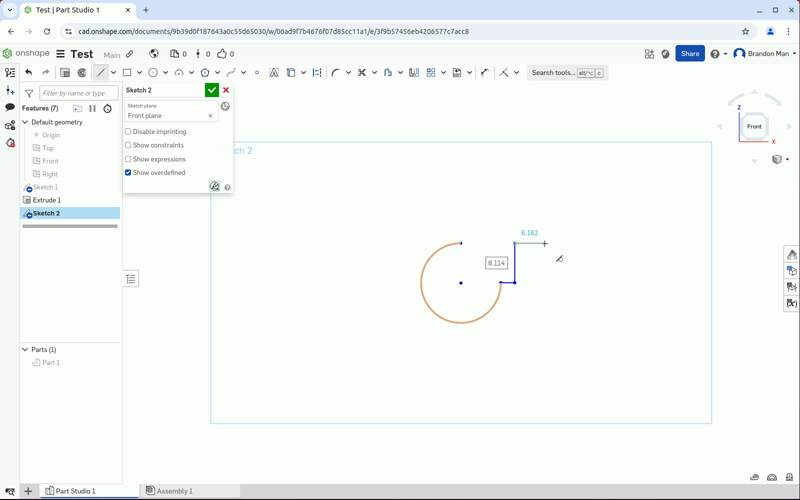
key_down(shift)
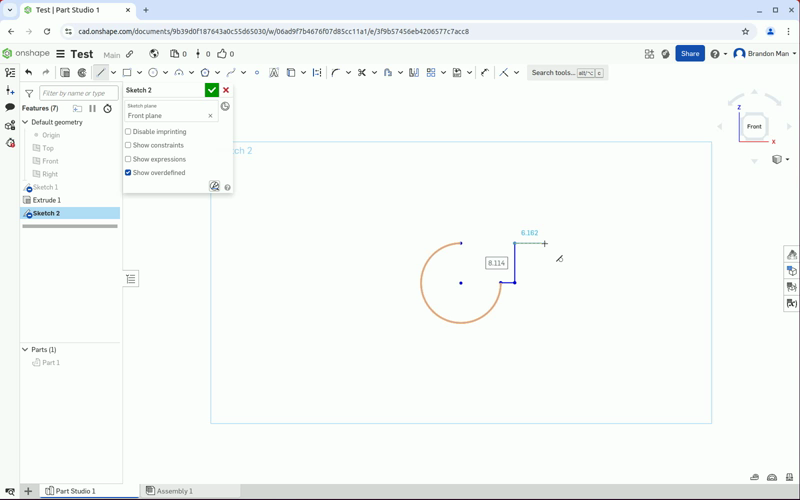
mouse_move(460, 243)
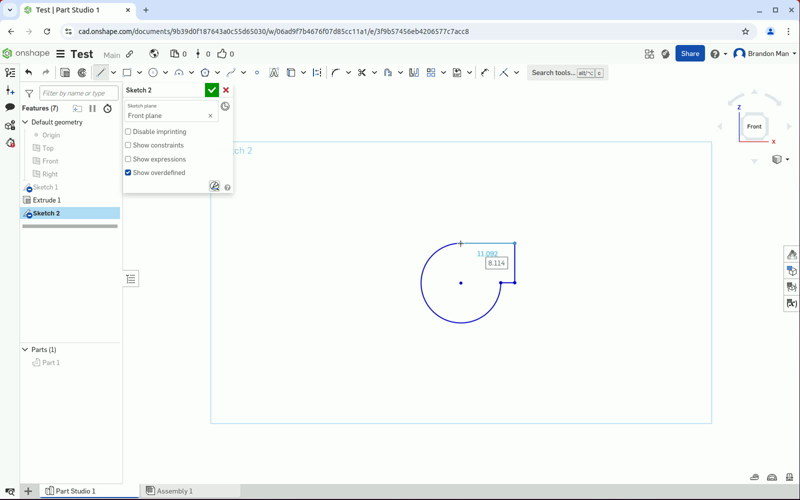
key_up(shift)
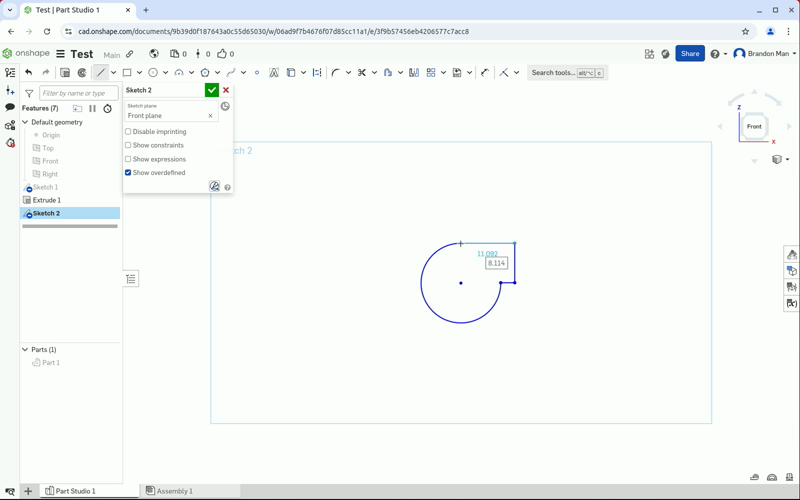
click(460, 243)
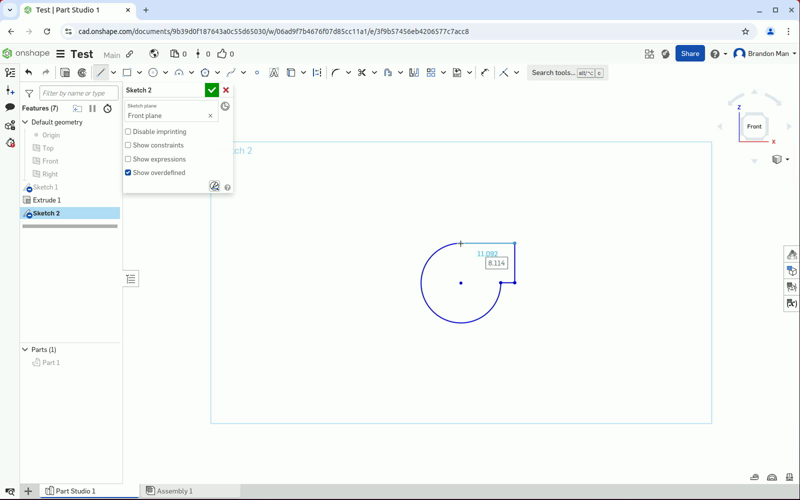
key(esc)
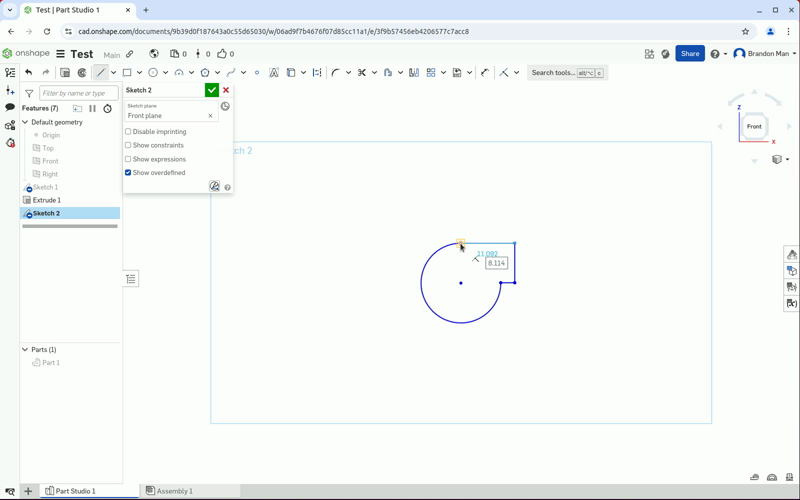
mouse_move(446, 252)
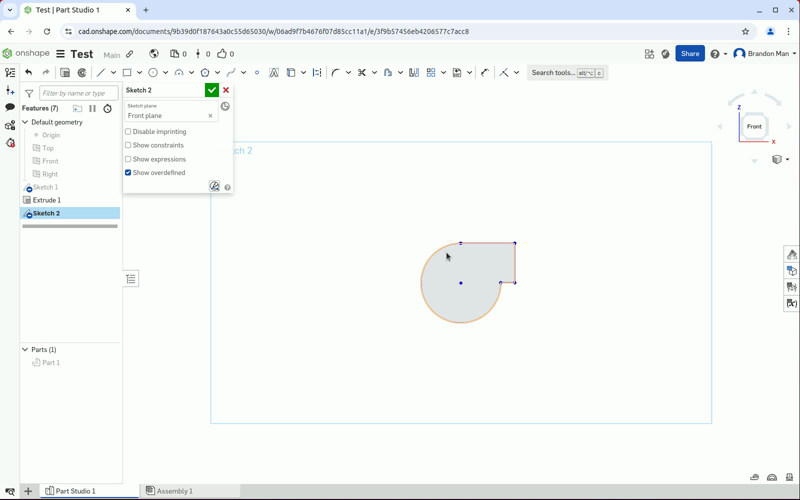
click(446, 252)
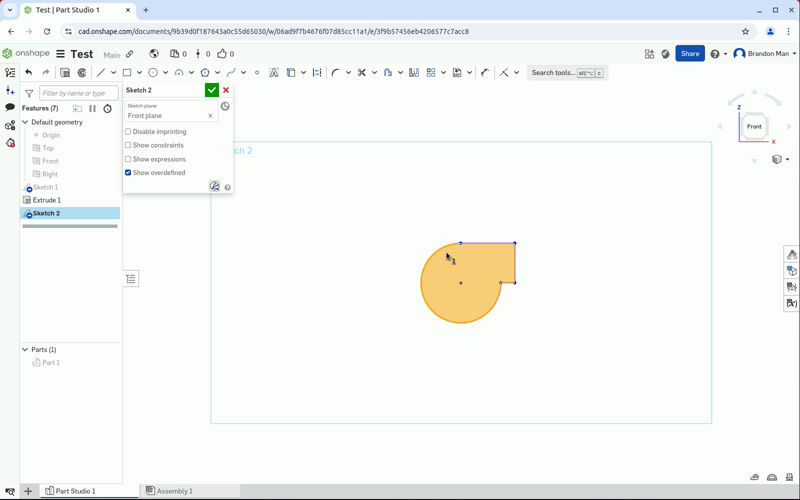
mouse_move(73, 352)
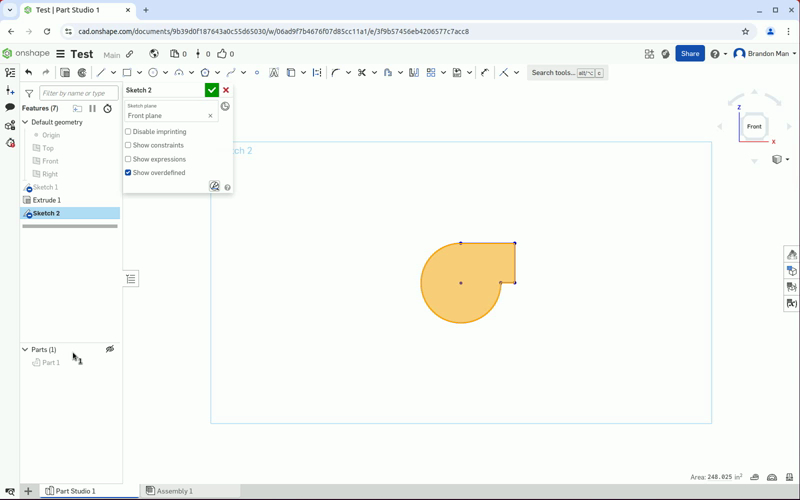
key(shift+y)
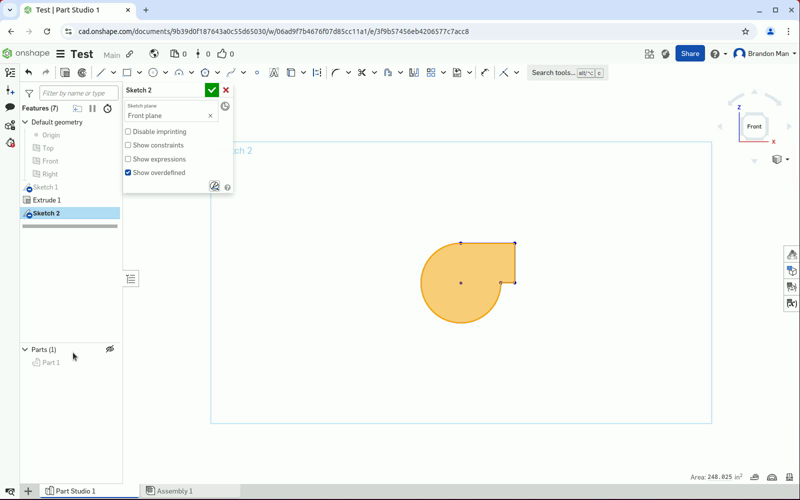
key(shift+e)
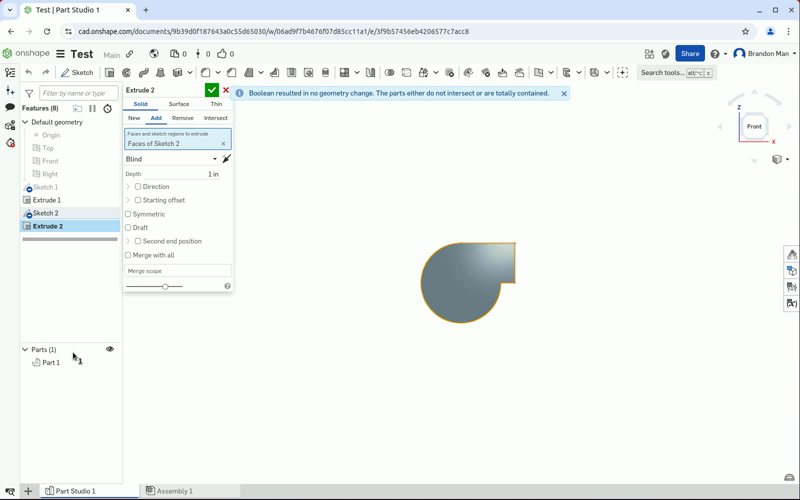
mouse_move(143, 106)
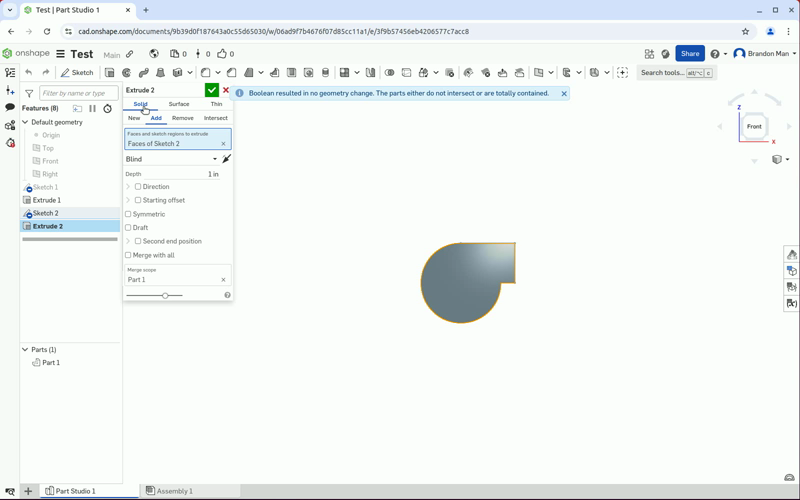
click(143, 106)
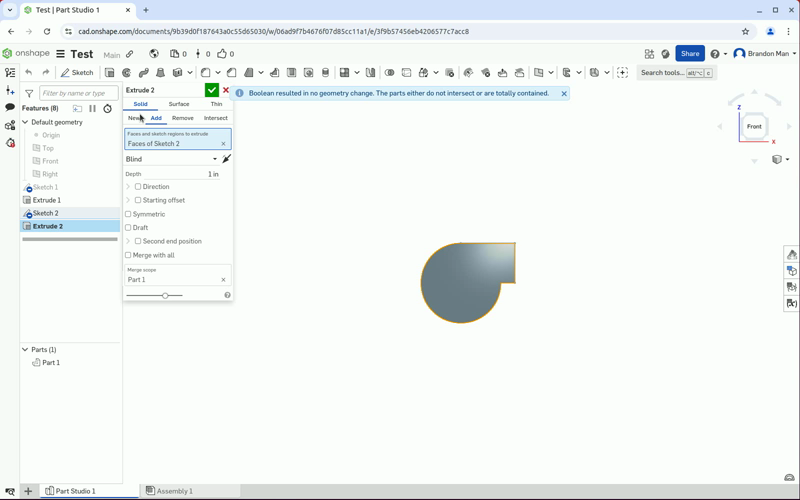
mouse_move(137, 120)
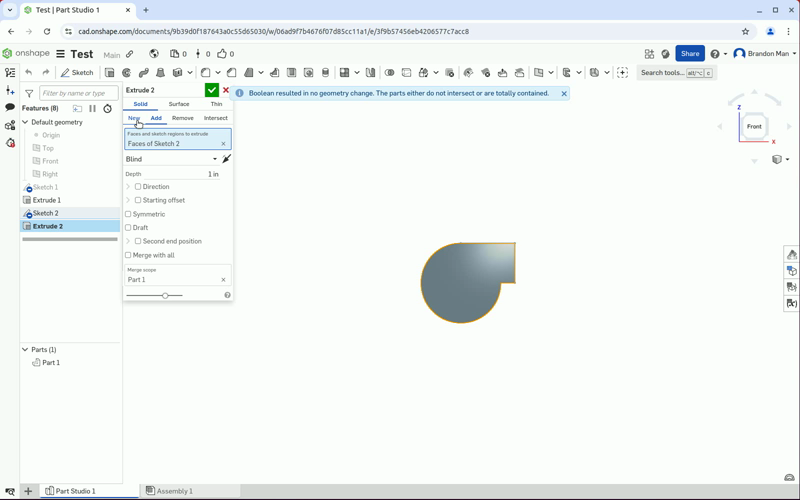
click(137, 120)
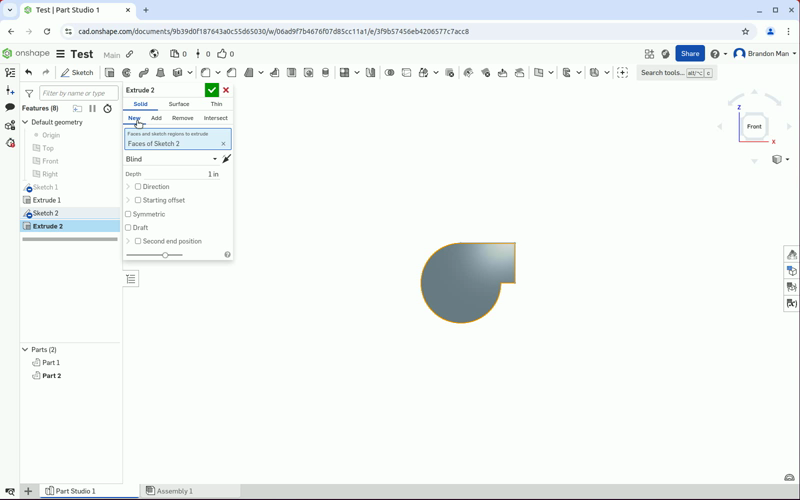
key(tab, 4)
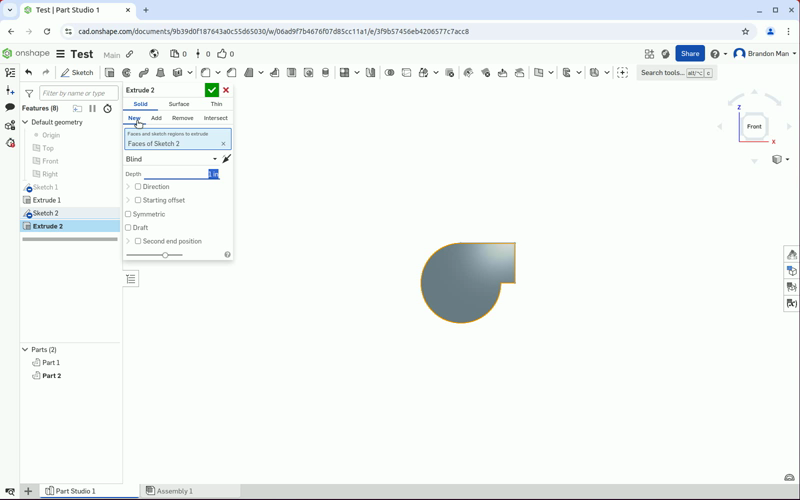
text(23.108)
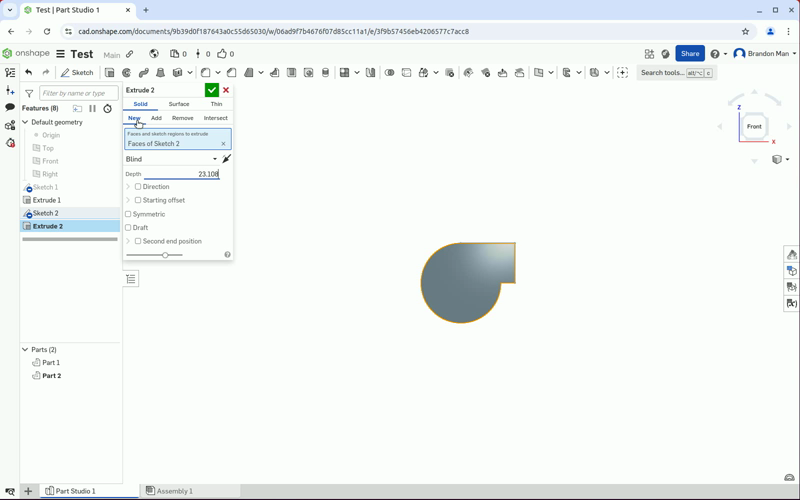
key(enter)
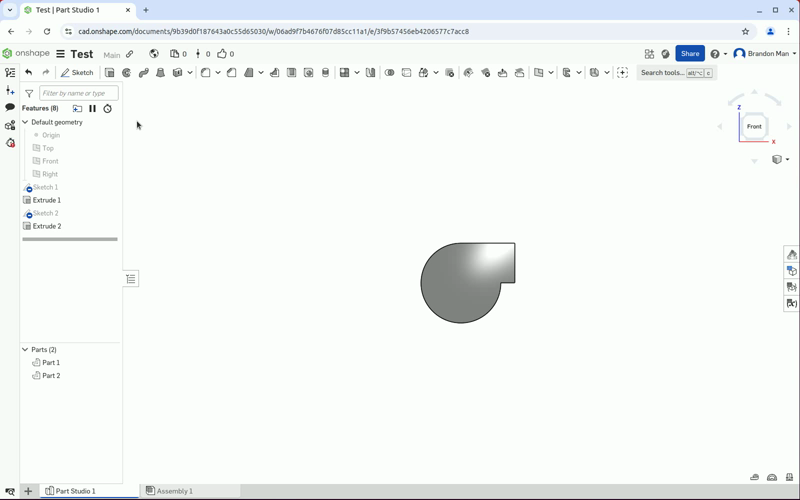
key(shift+h)
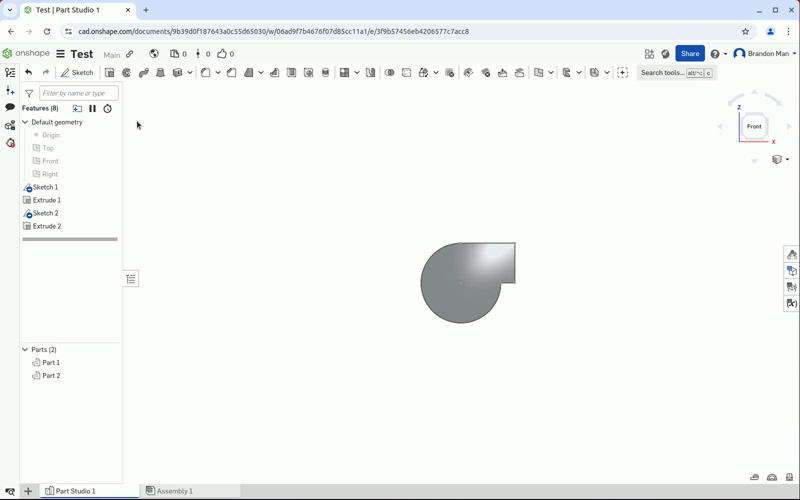
key(shift+h)
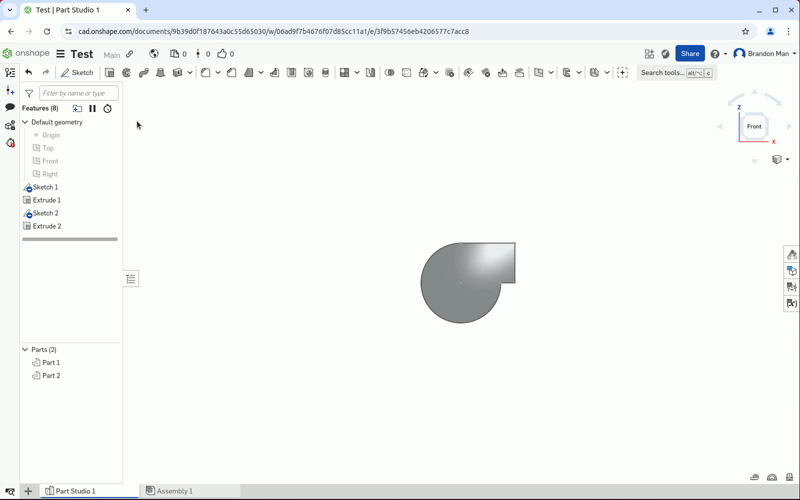
key(shift+7)
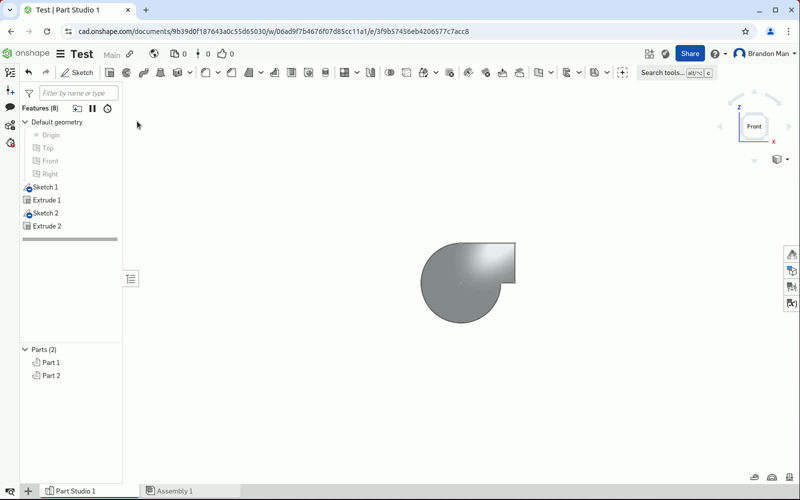
key(left, 2)
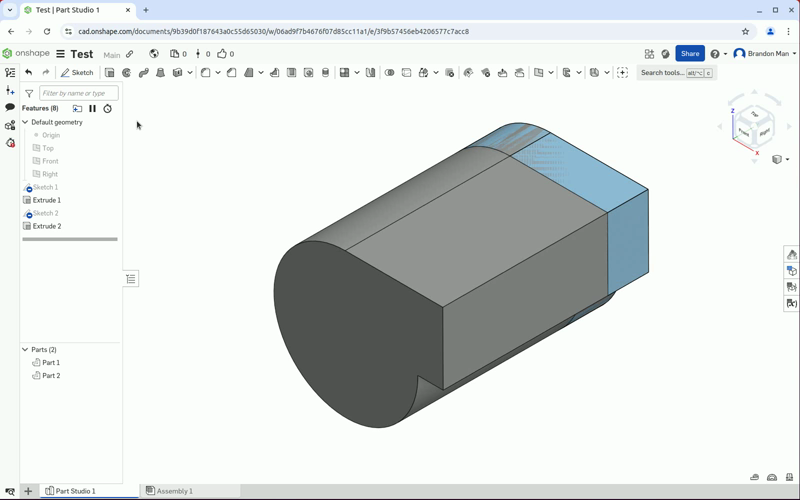
key(down, 2)
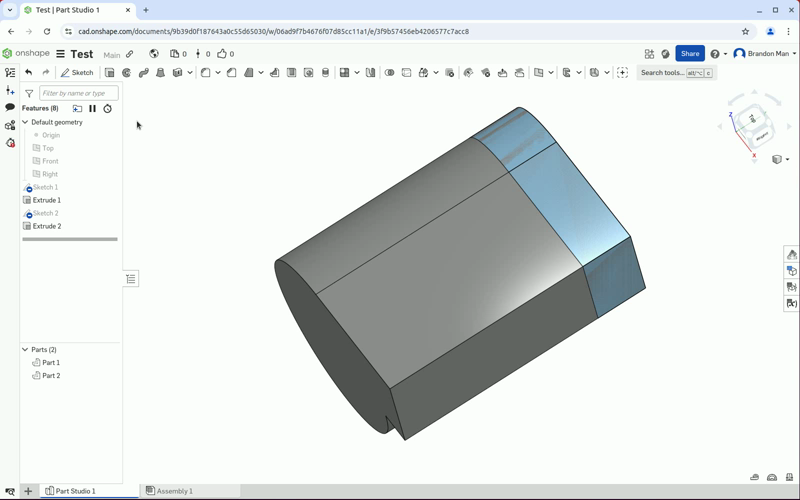
key(up, 2)
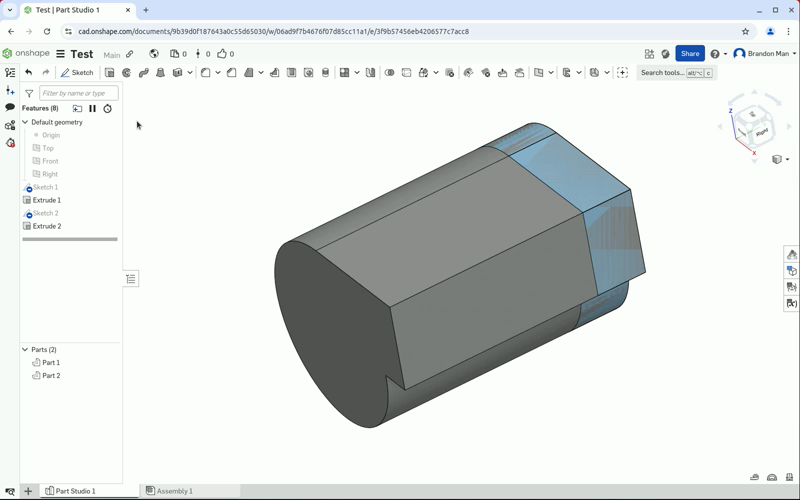
key(right, 2)
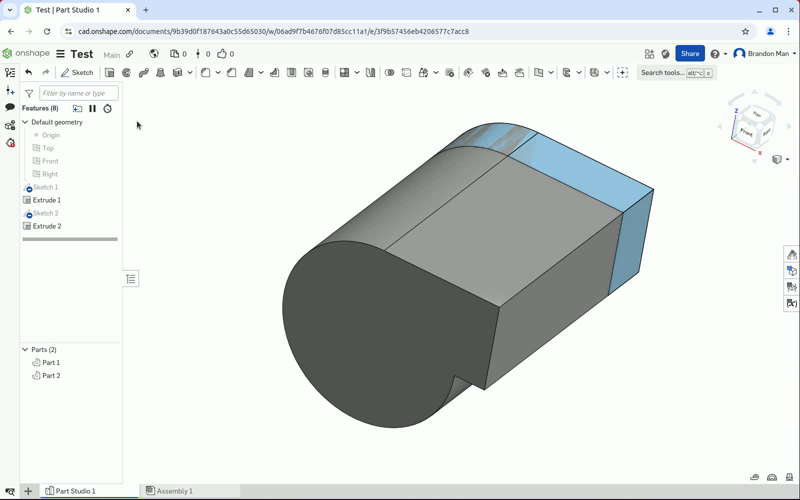
mouse_move(73, 189)
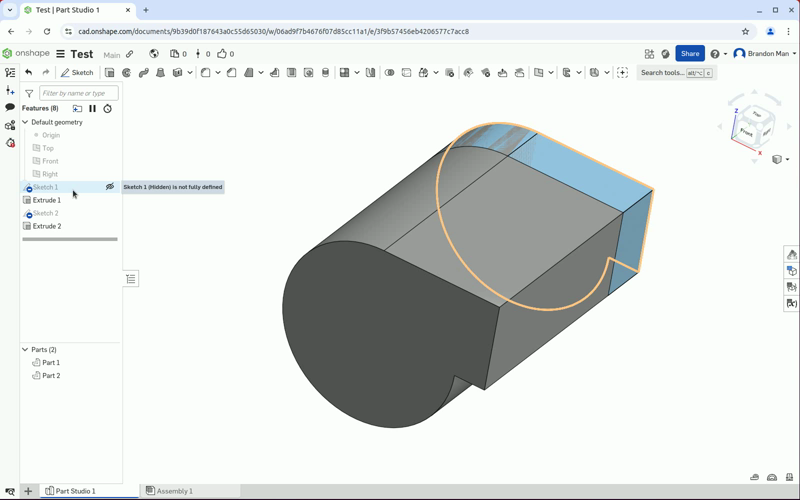
click(73, 189)